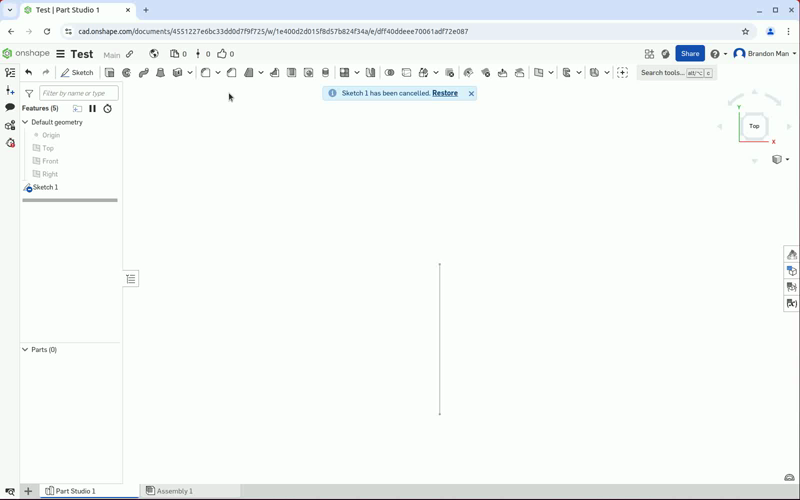
key(shift+h)
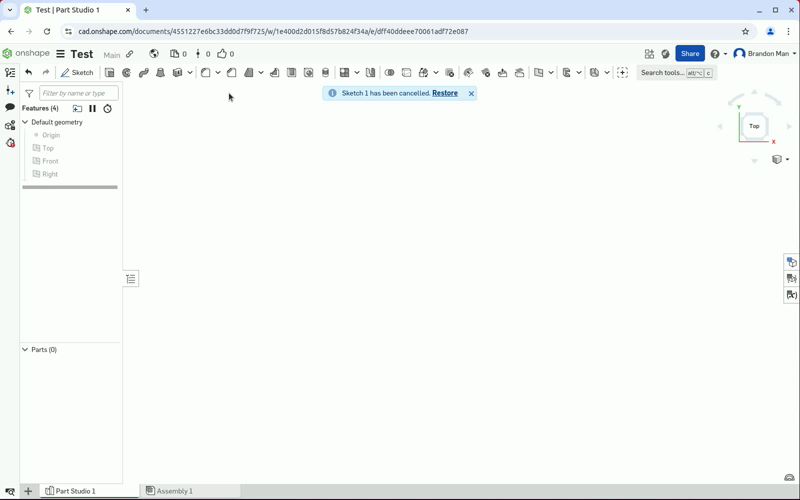
mouse_move(73, 352)
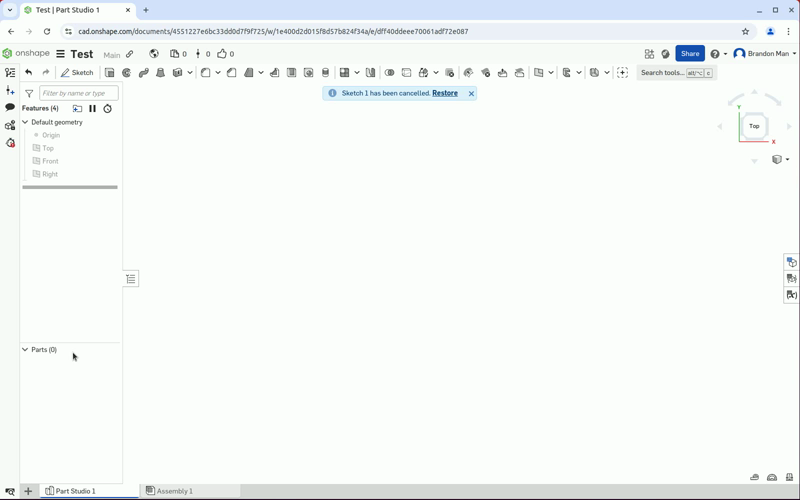
key(y)
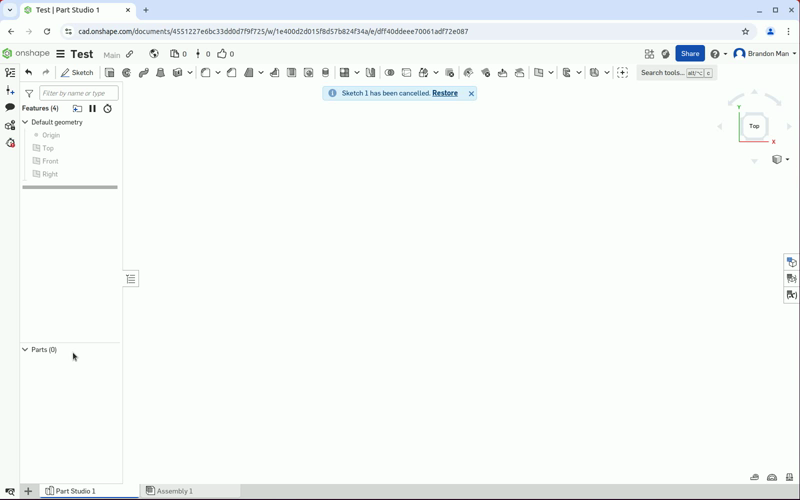
key(shift+p)
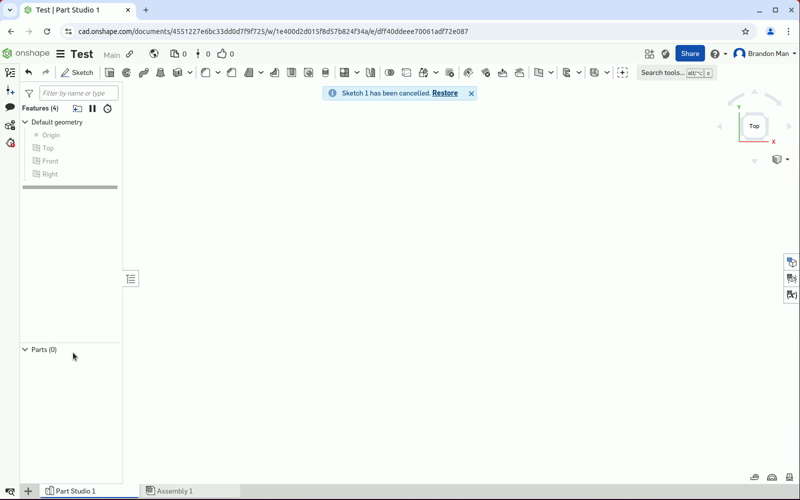
key(space)
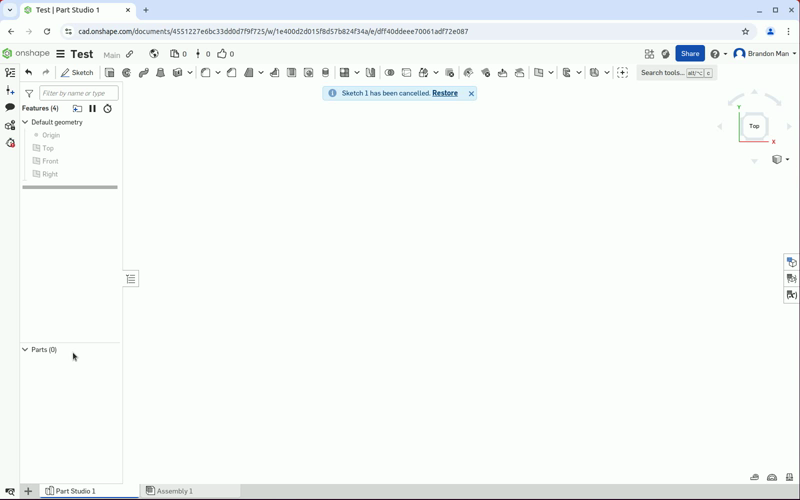
key_down(shift)
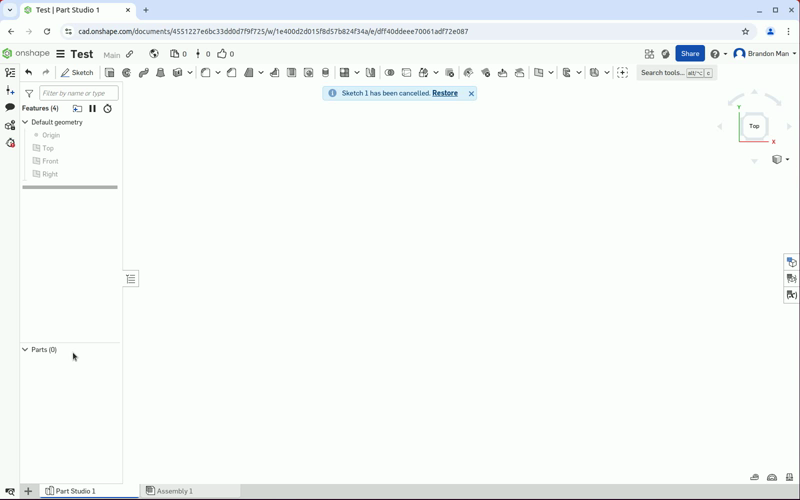
key(up)
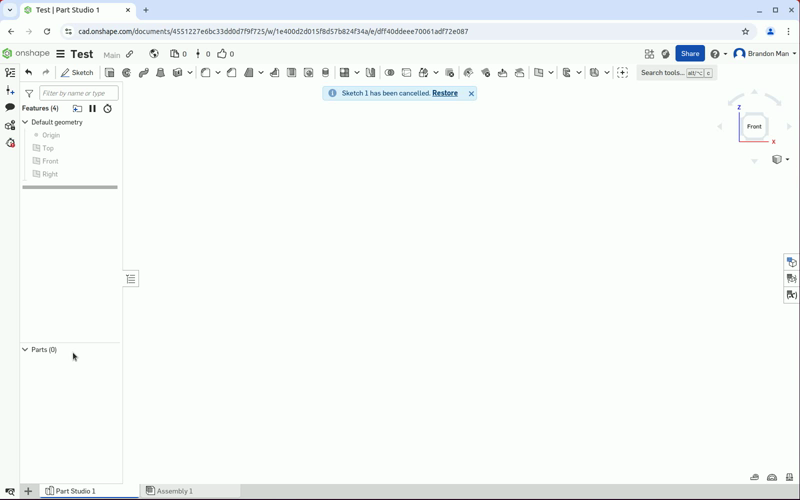
key_up(shift)
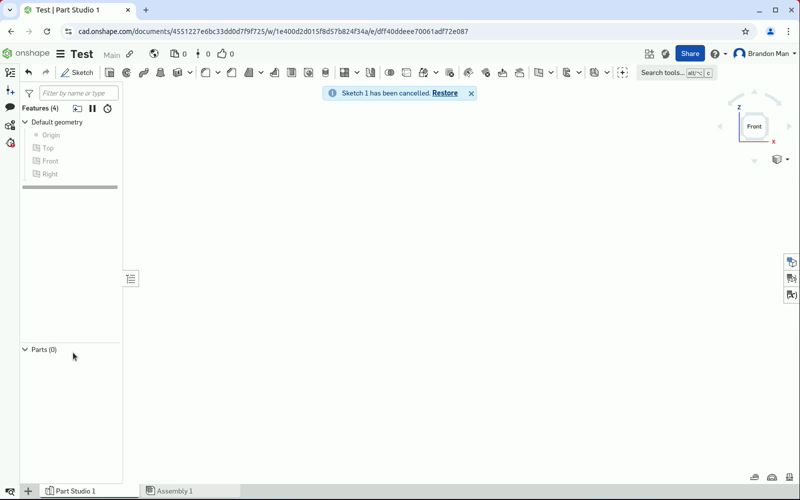
key(space)
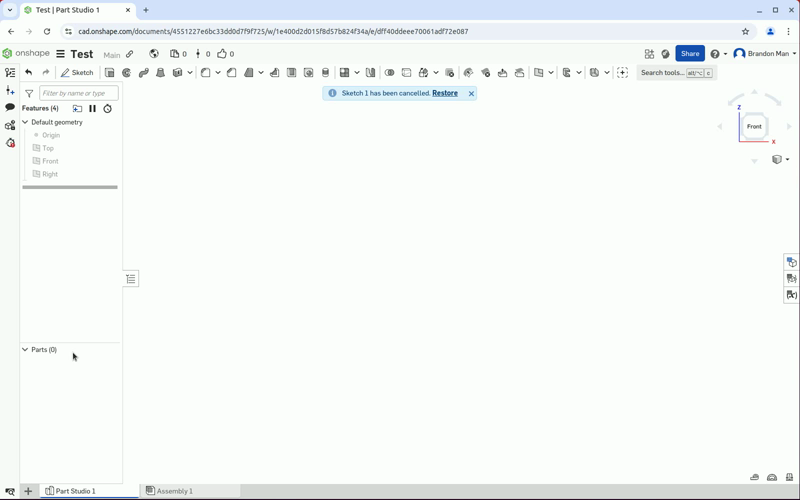
key_down(shift)
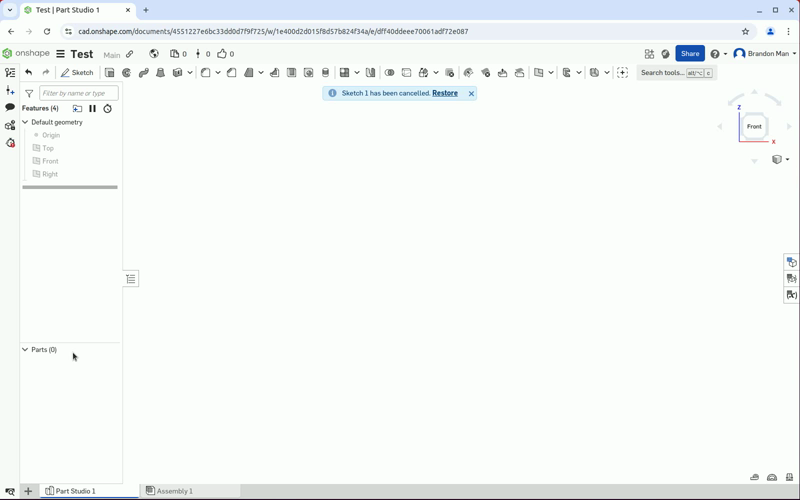
key(left)
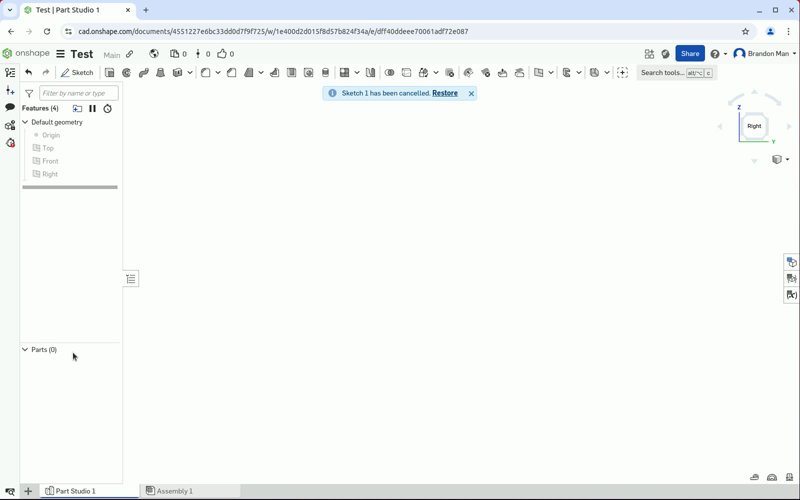
key_up(shift)
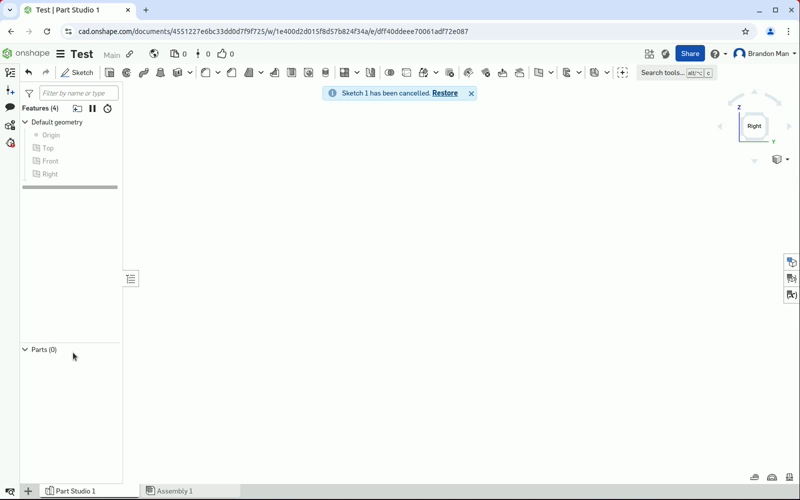
mouse_move(73, 352)
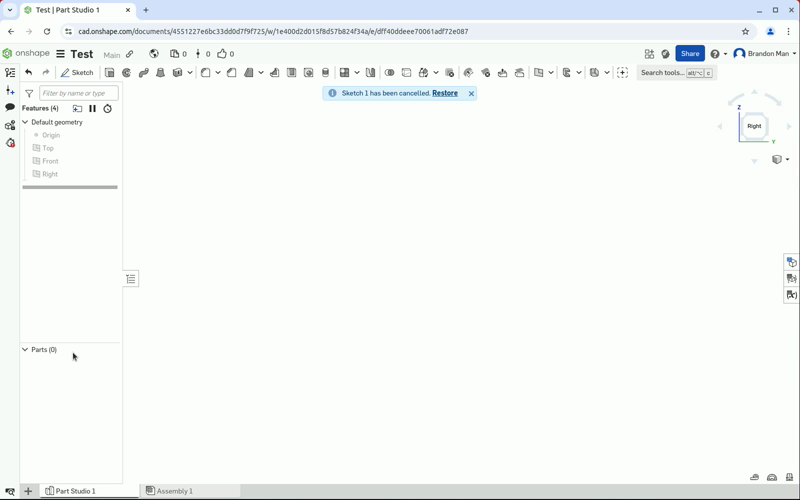
key(shift+y)
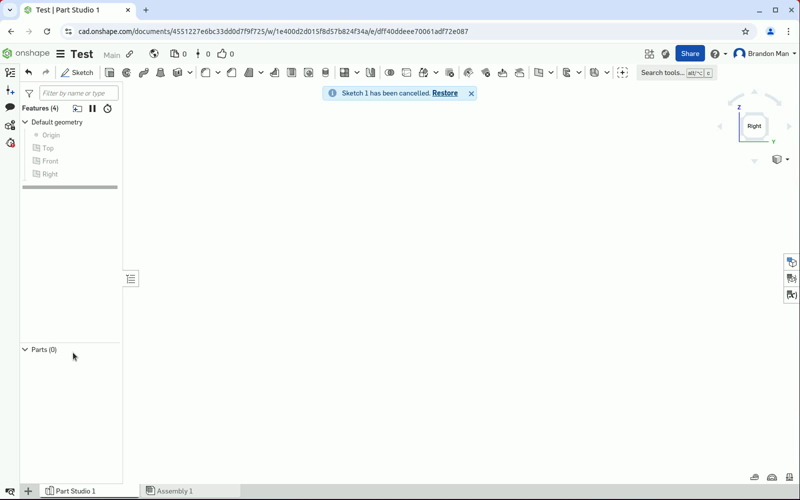
key(shift+s)
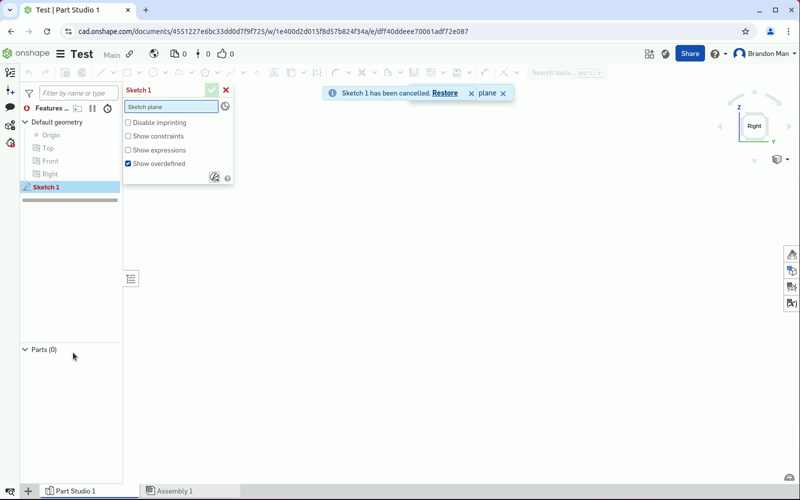
mouse_move(73, 176)
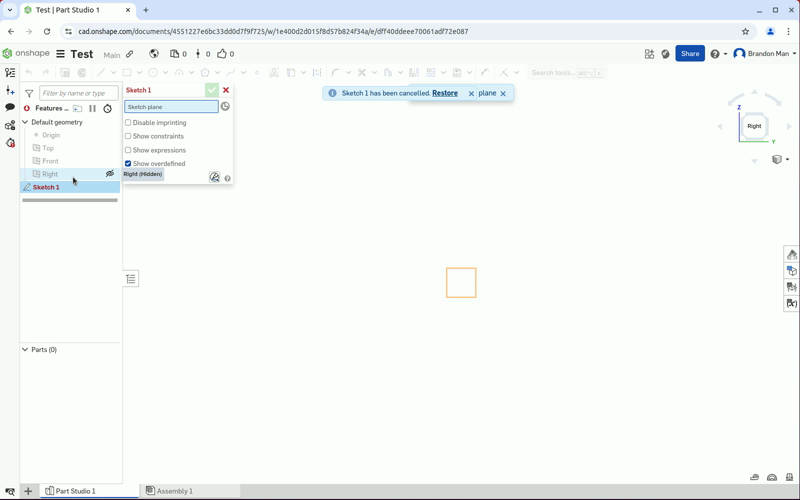
click(73, 176)
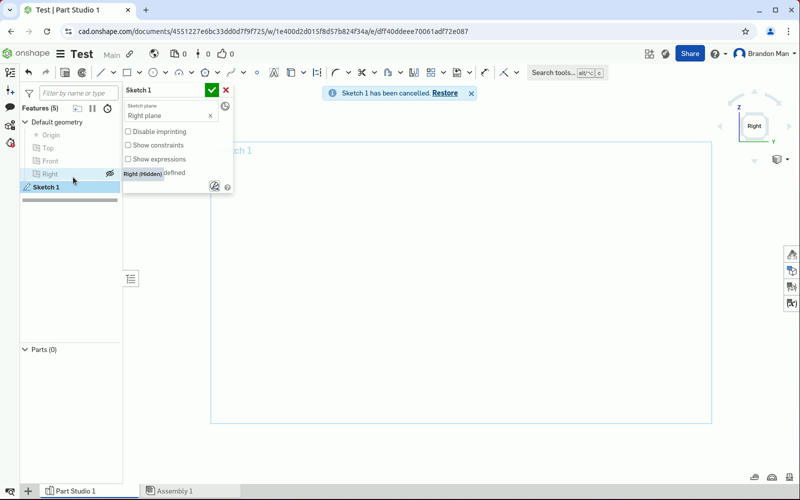
mouse_move(73, 352)
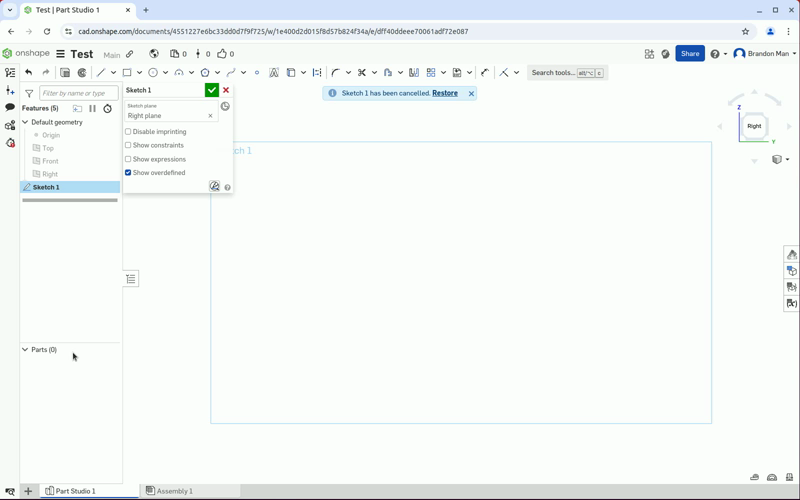
key(y)
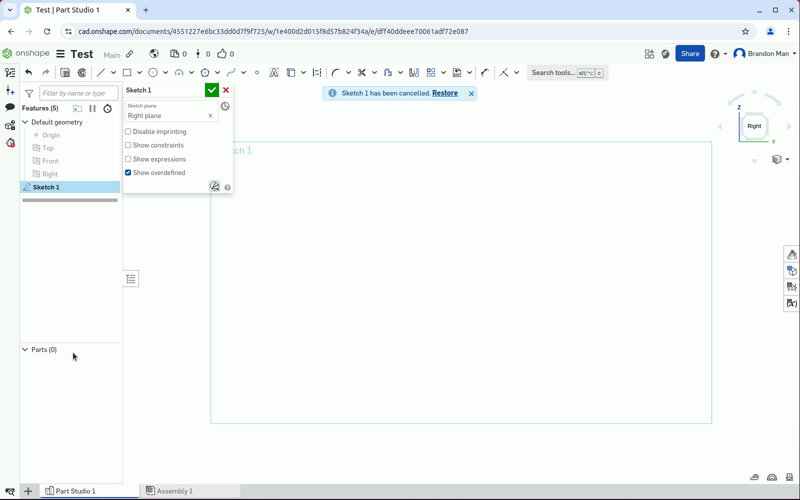
key(l)
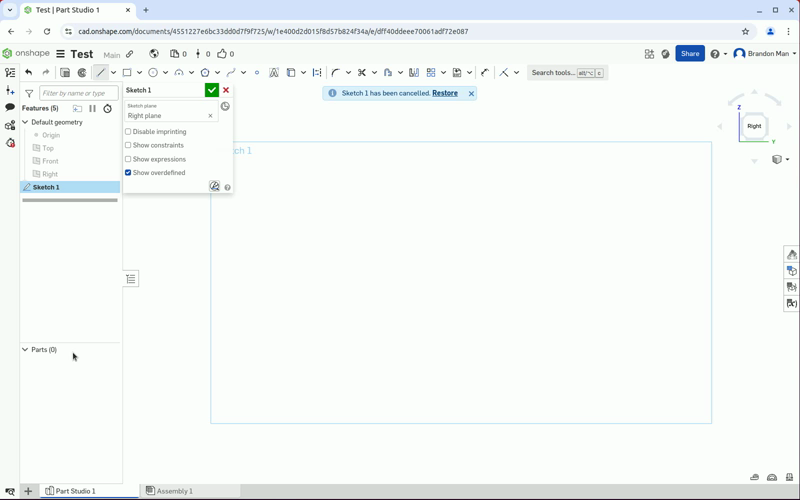
key_down(shift)
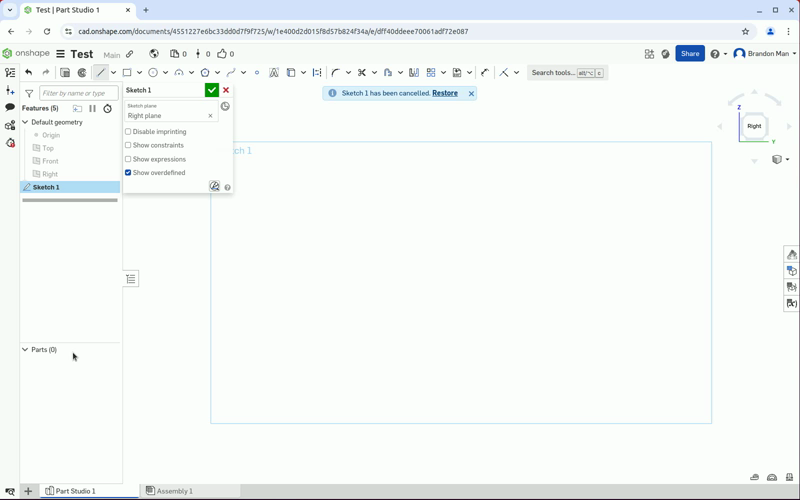
mouse_move(385, 282)
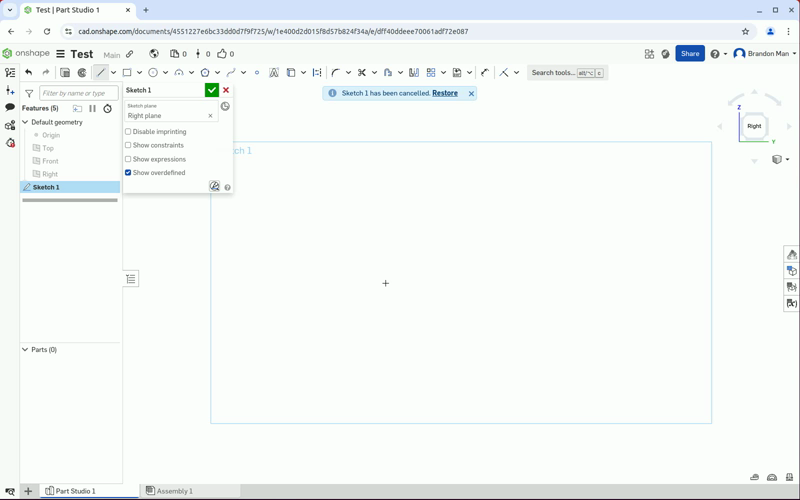
click(385, 282)
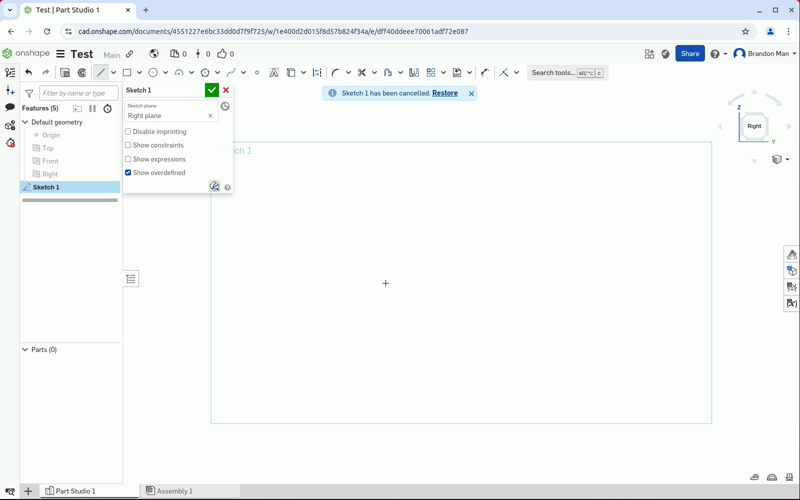
key_up(shift)
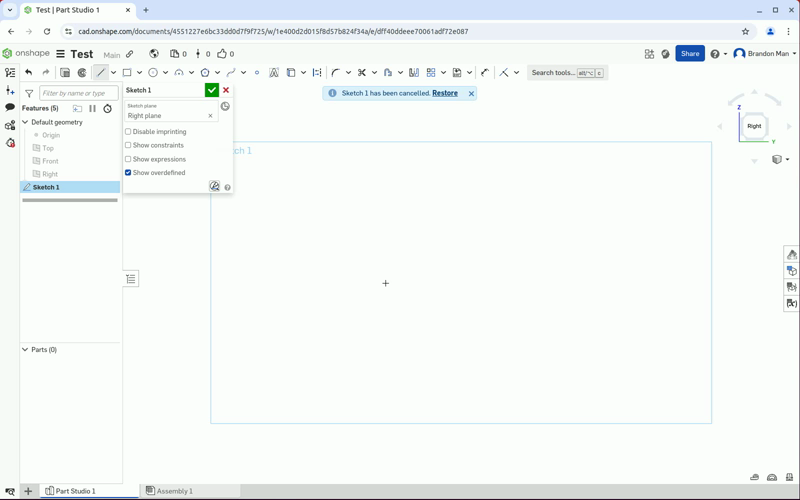
key_down(shift)
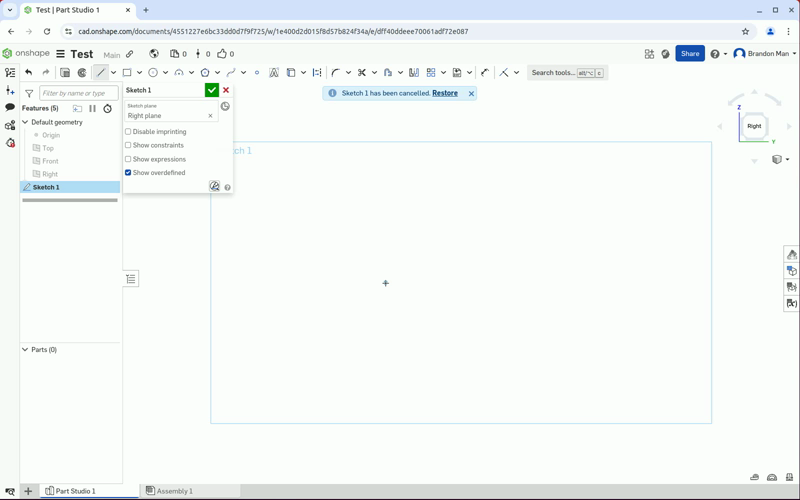
mouse_move(461, 282)
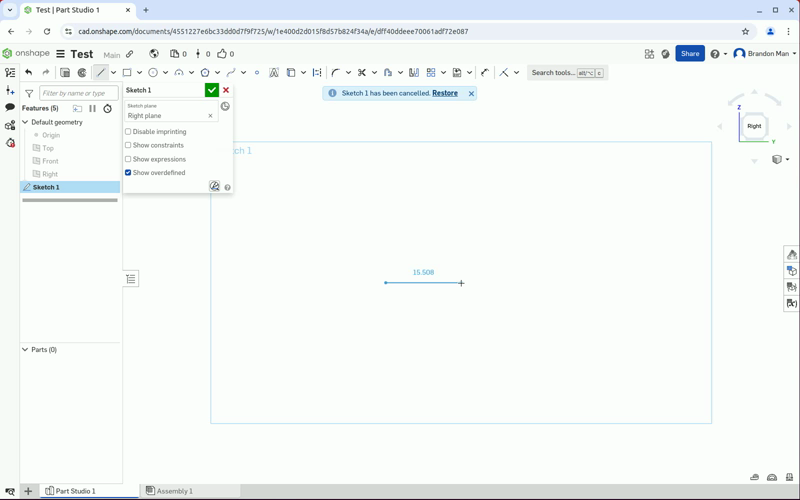
click(461, 282)
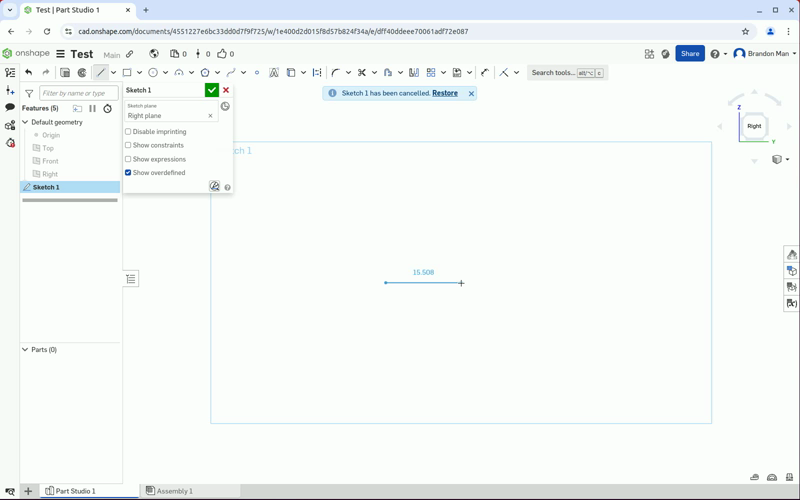
key_up(shift)
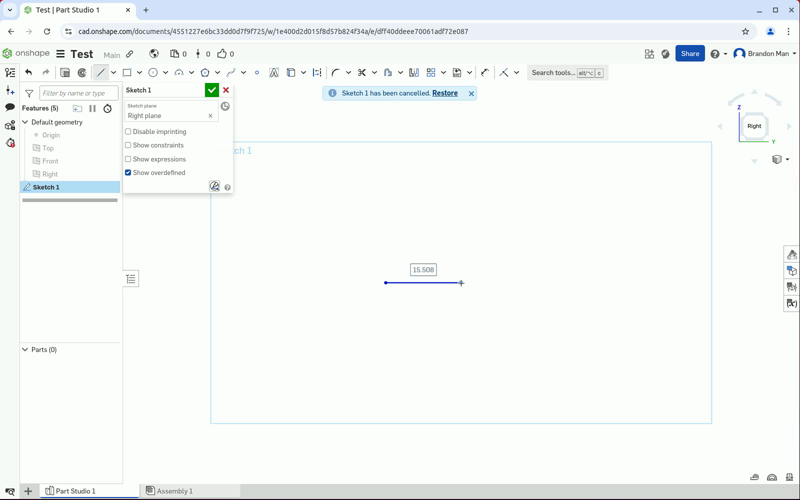
key_down(shift)
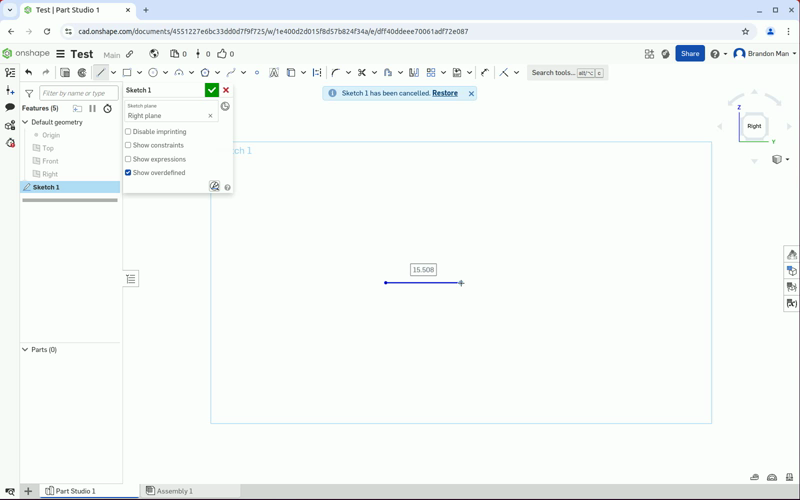
mouse_move(461, 207)
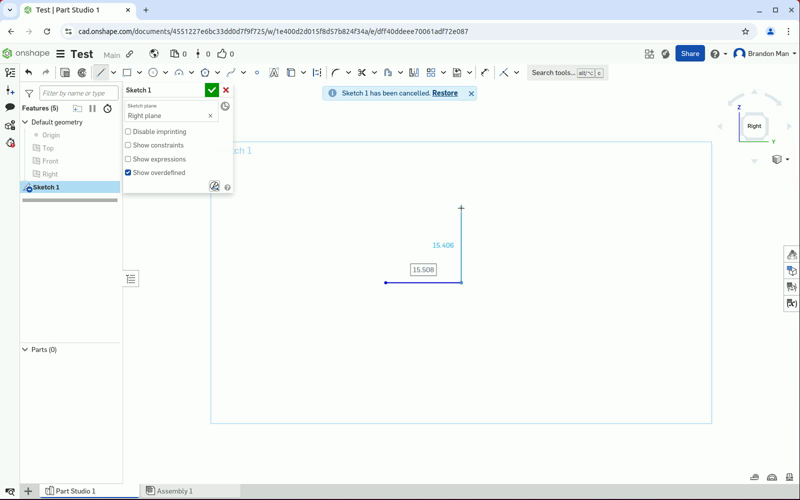
click(461, 207)
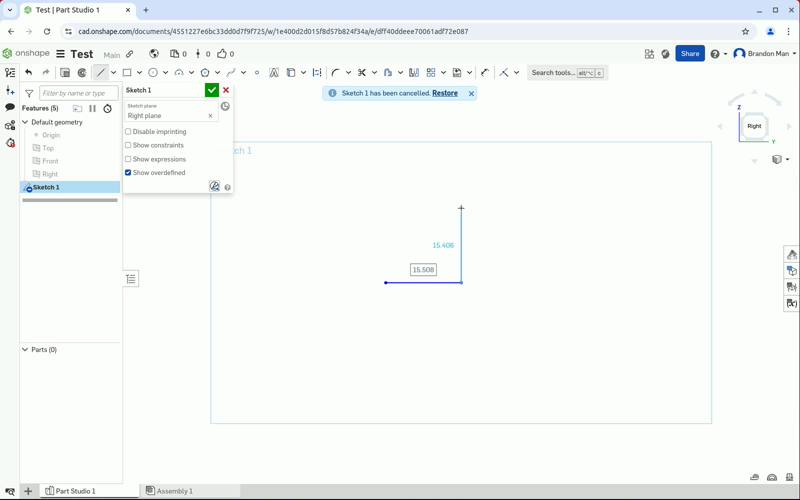
key_up(shift)
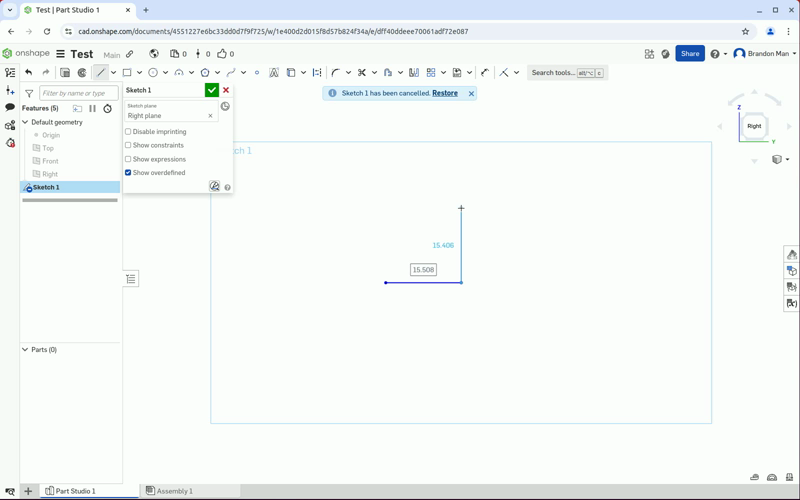
key_down(shift)
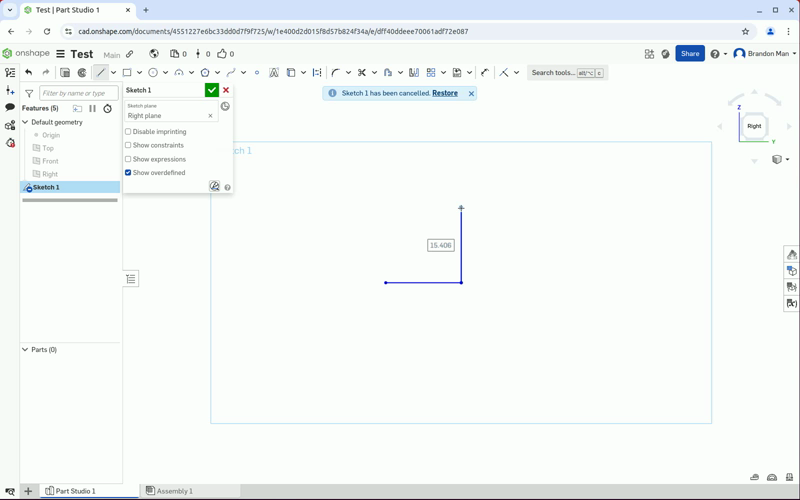
mouse_move(385, 207)
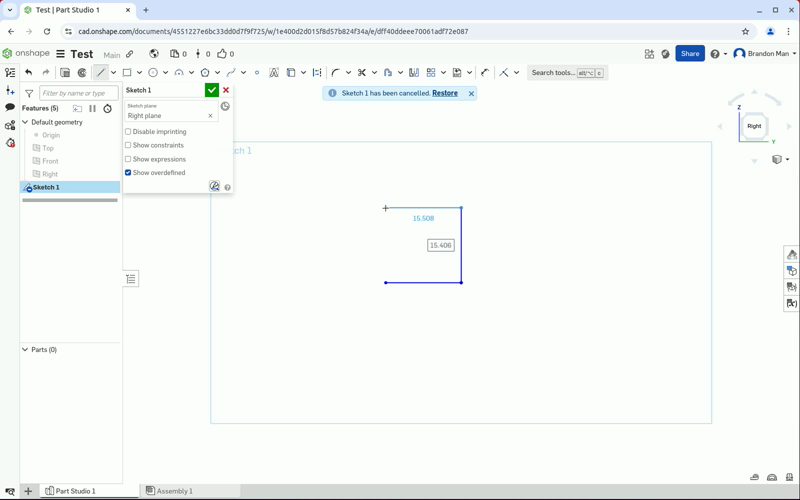
click(385, 207)
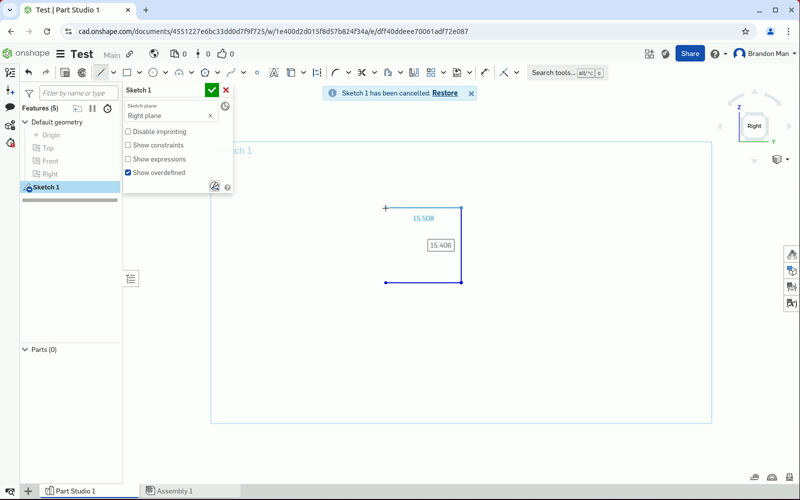
key_up(shift)
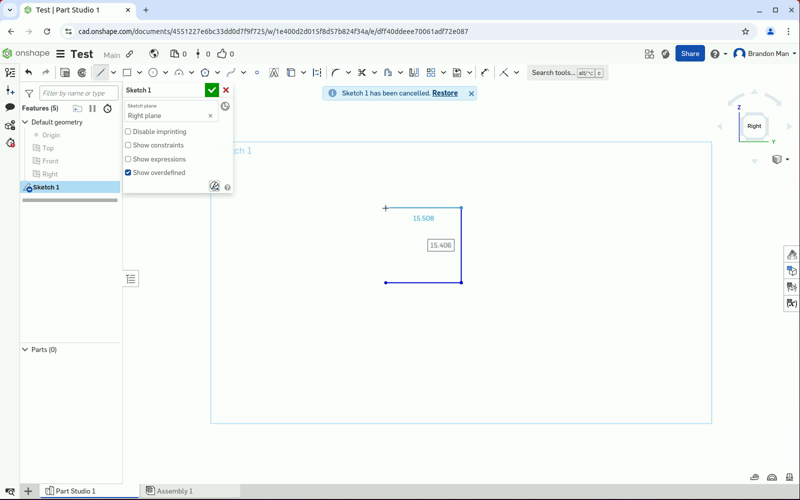
key_down(shift)
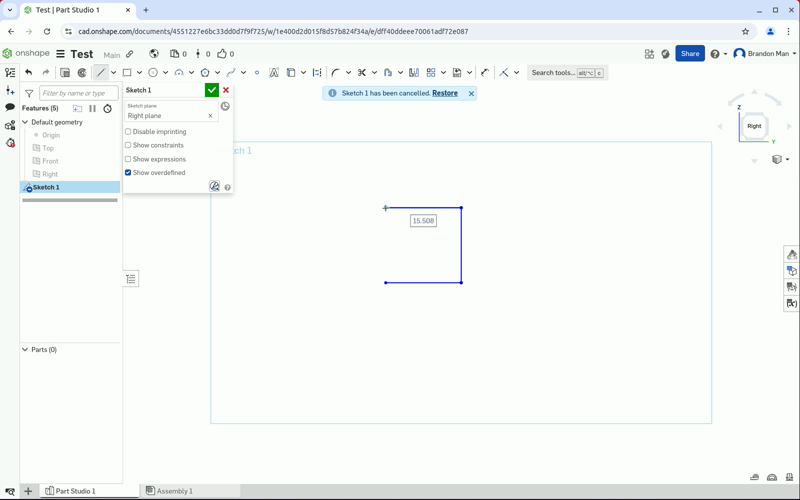
mouse_move(385, 282)
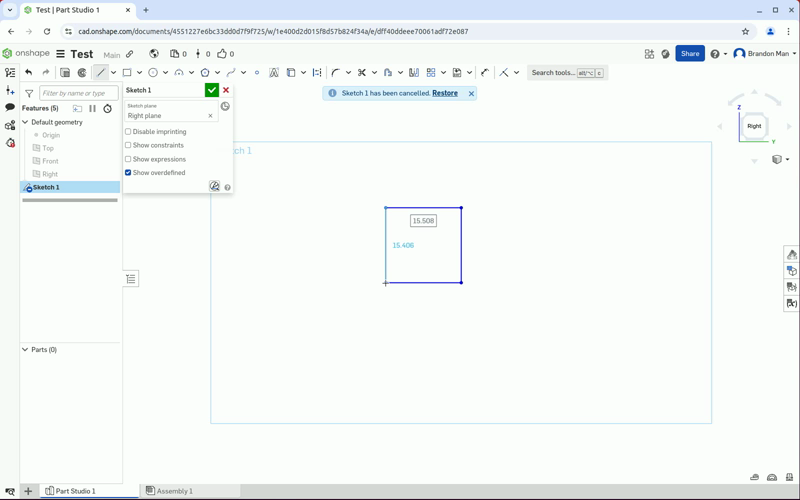
key_up(shift)
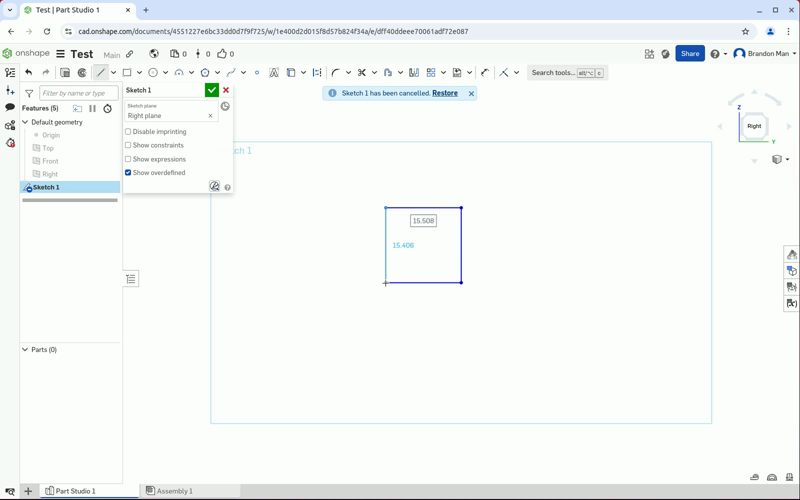
click(385, 282)
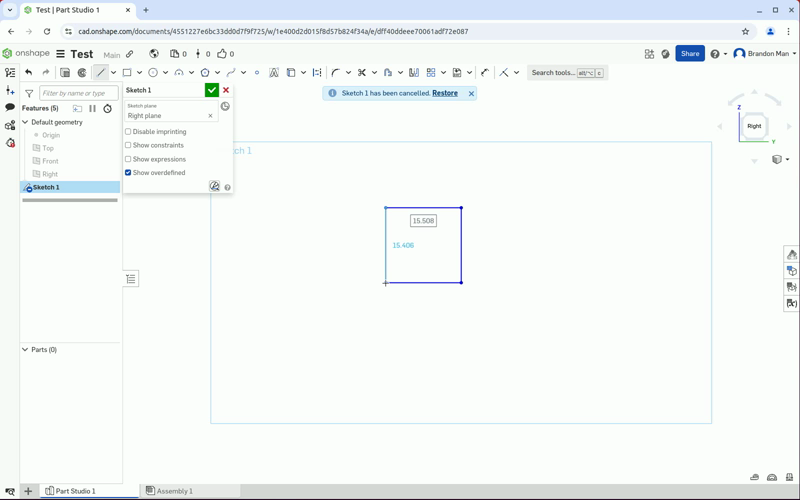
key(esc)
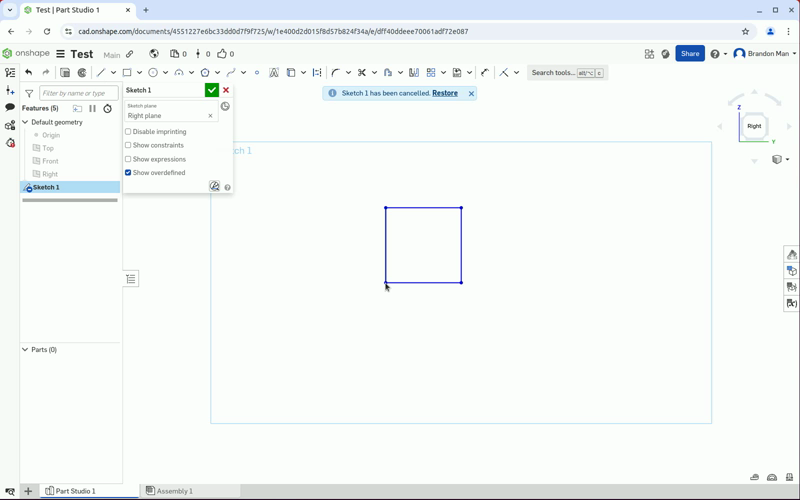
mouse_move(453, 249)
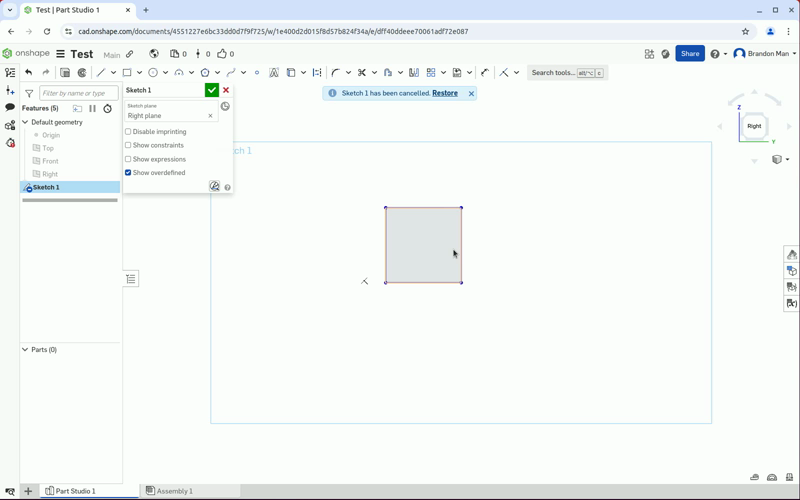
click(453, 249)
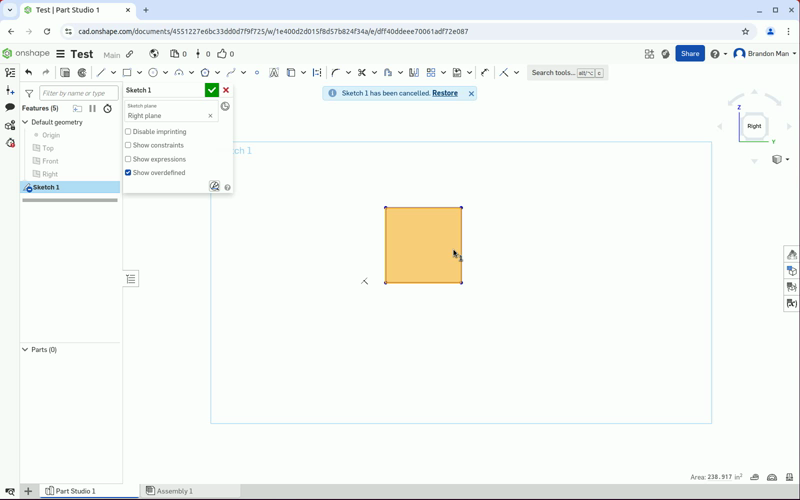
mouse_move(73, 352)
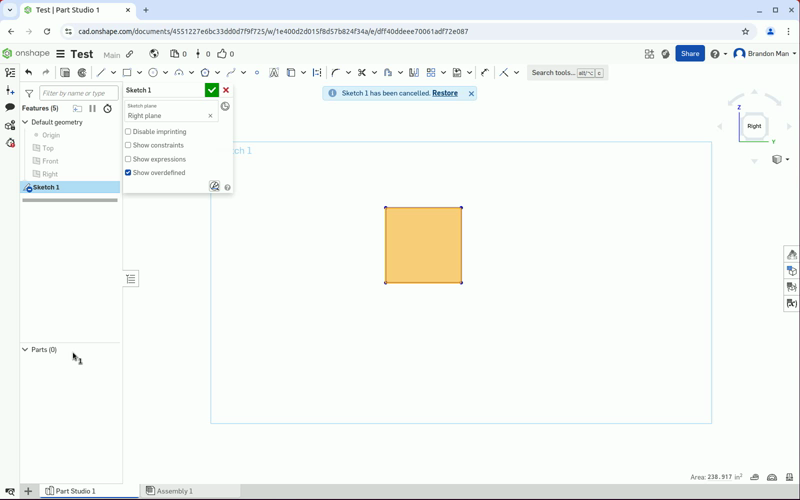
key(shift+y)
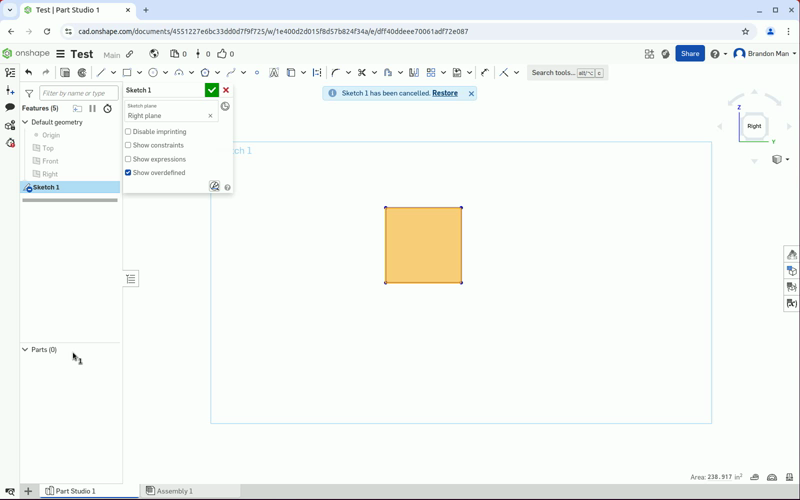
key(shift+e)
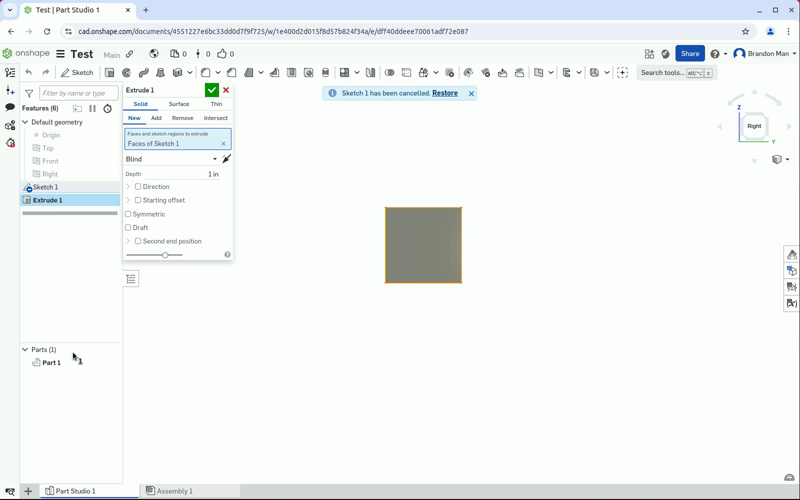
mouse_move(143, 106)
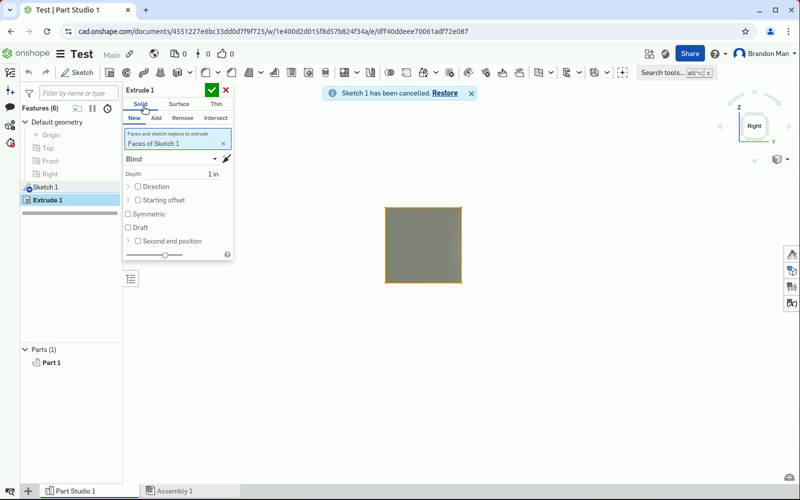
click(143, 106)
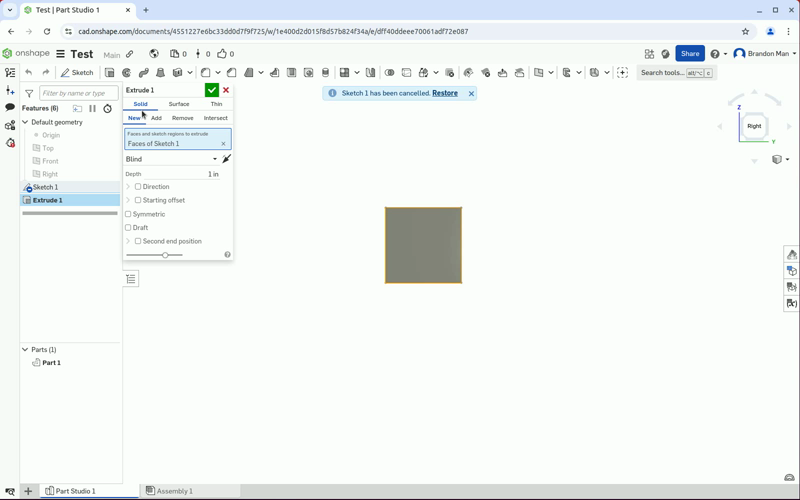
mouse_move(137, 120)
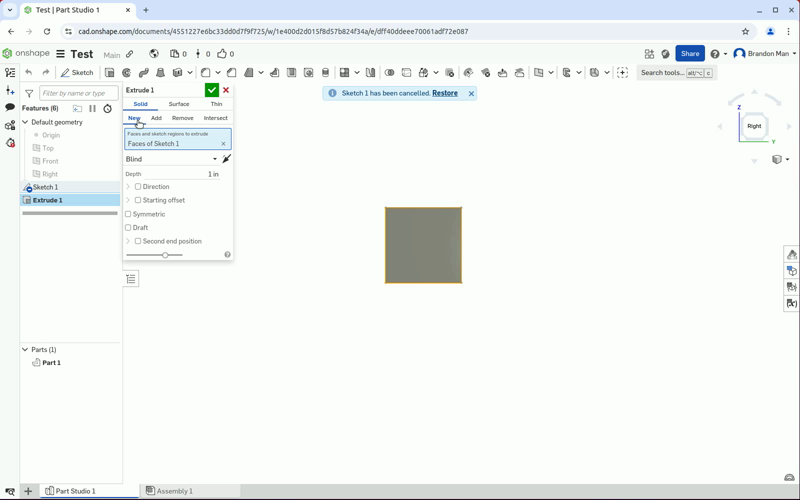
click(137, 120)
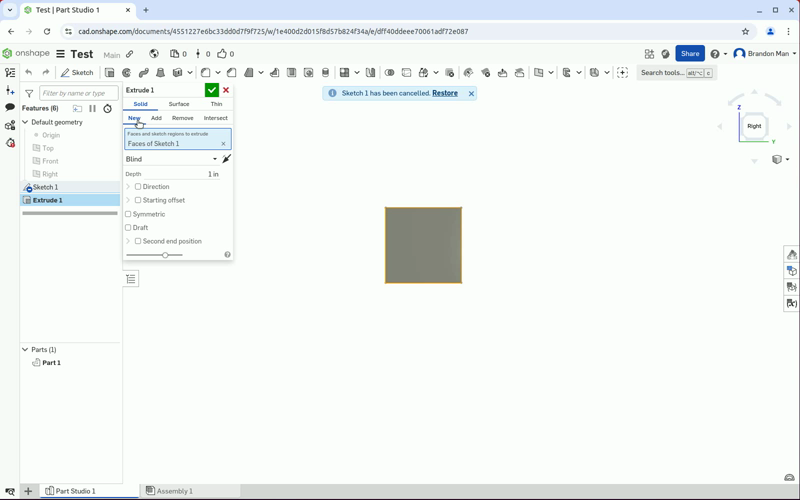
key(tab, 4)
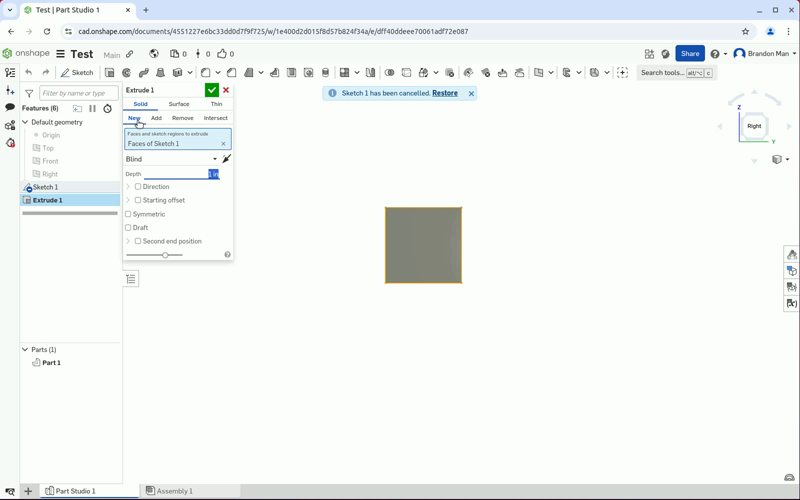
text(23.108)
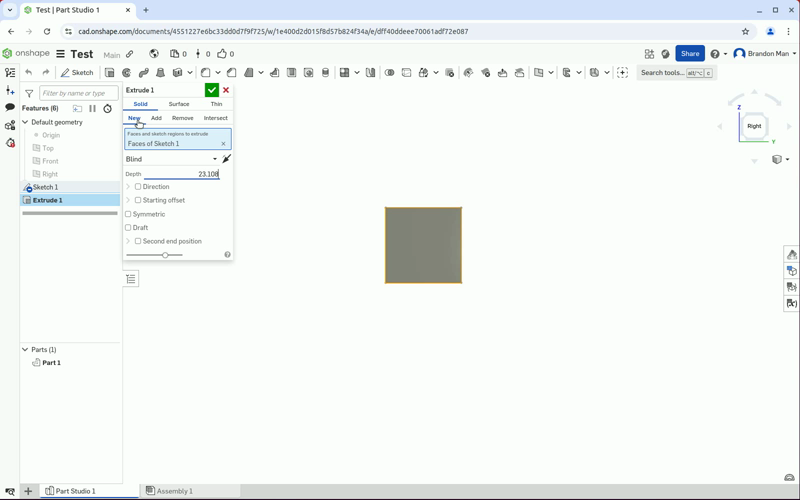
key(enter)
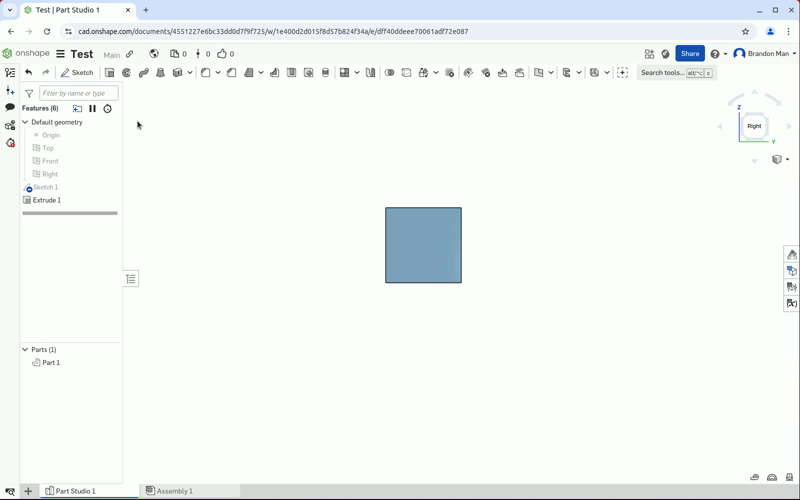
key(shift+h)
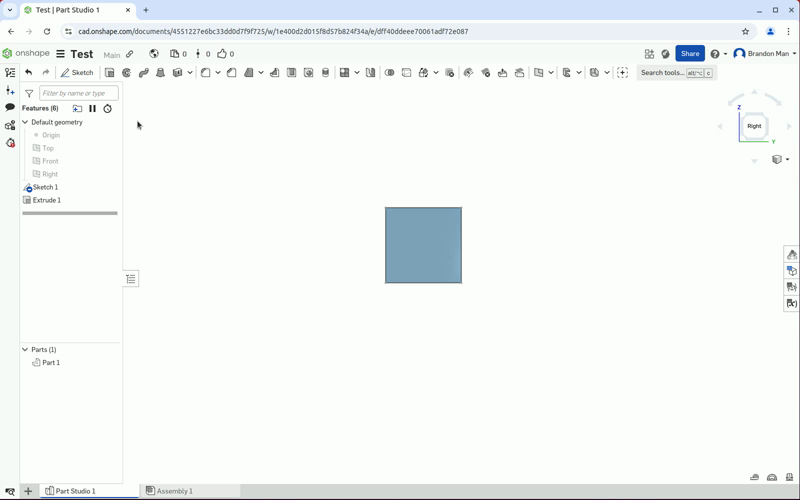
key(shift+h)
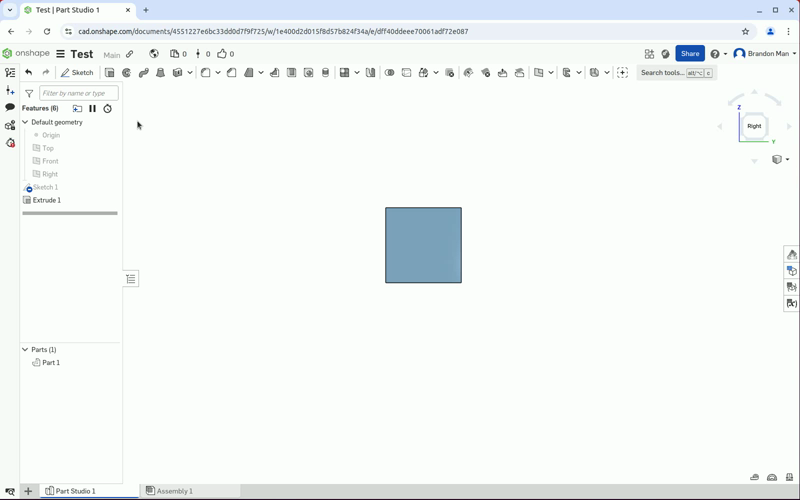
mouse_move(73, 189)
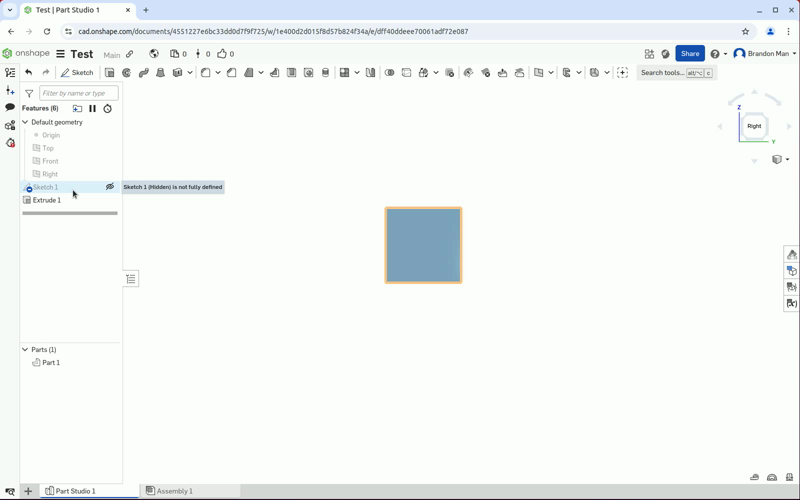
click(73, 189)
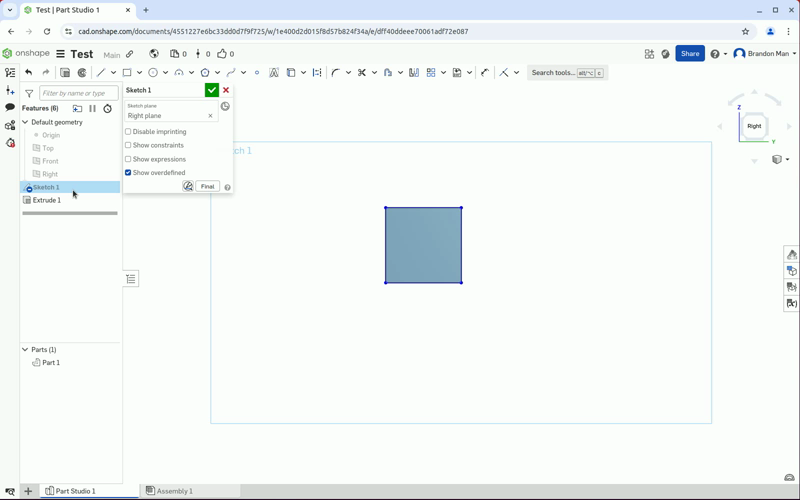
mouse_move(229, 92)
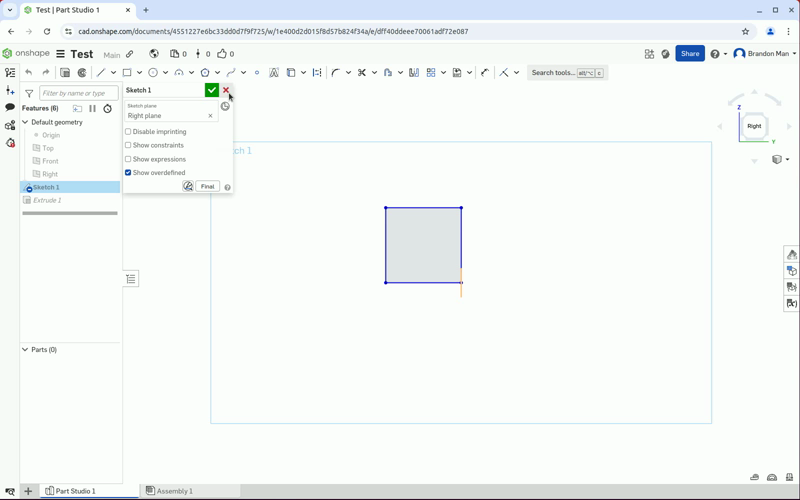
click(229, 92)
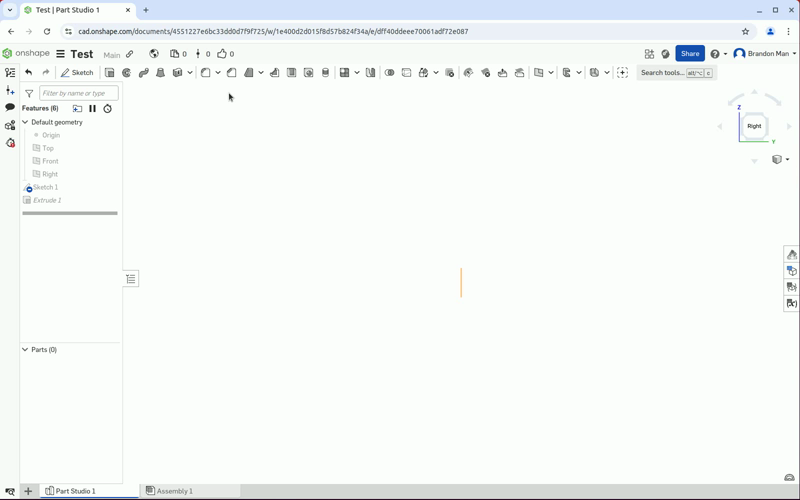
mouse_move(73, 352)
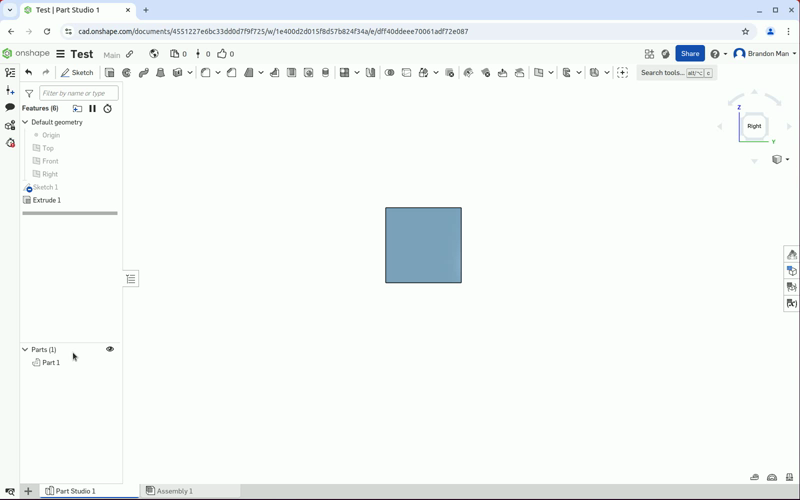
key(y)
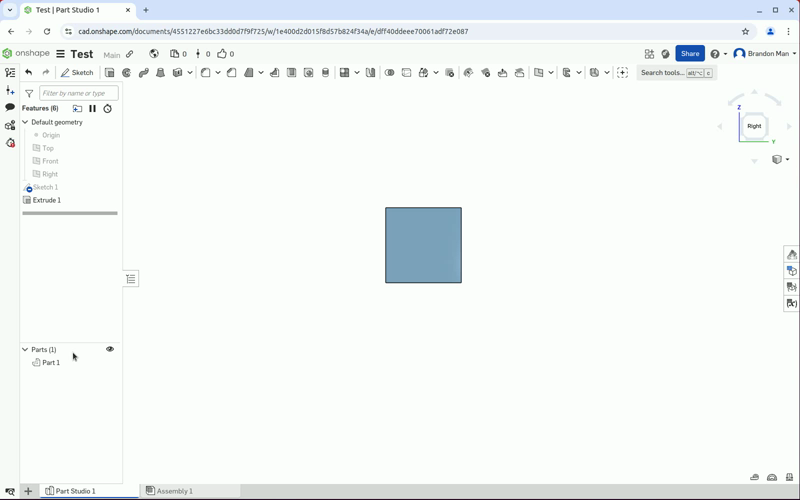
key(shift+p)
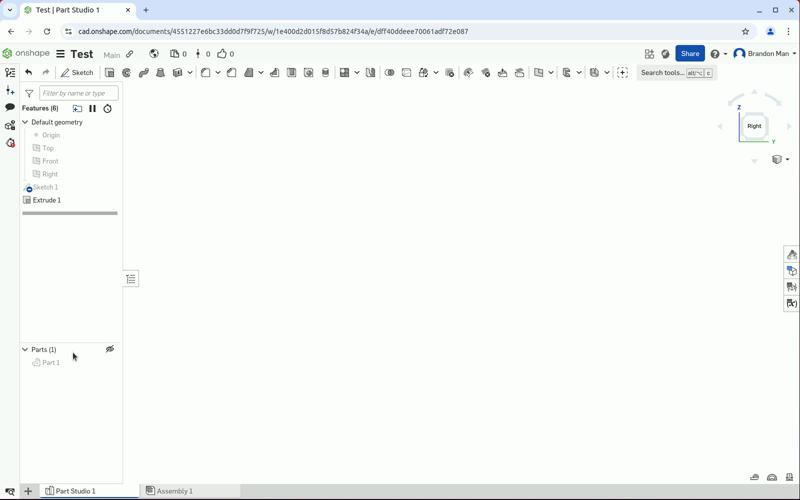
key(space)
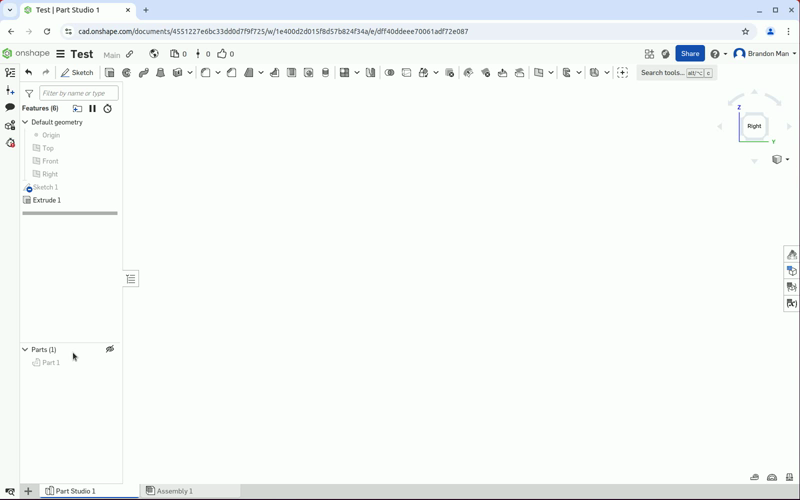
key_down(shift)
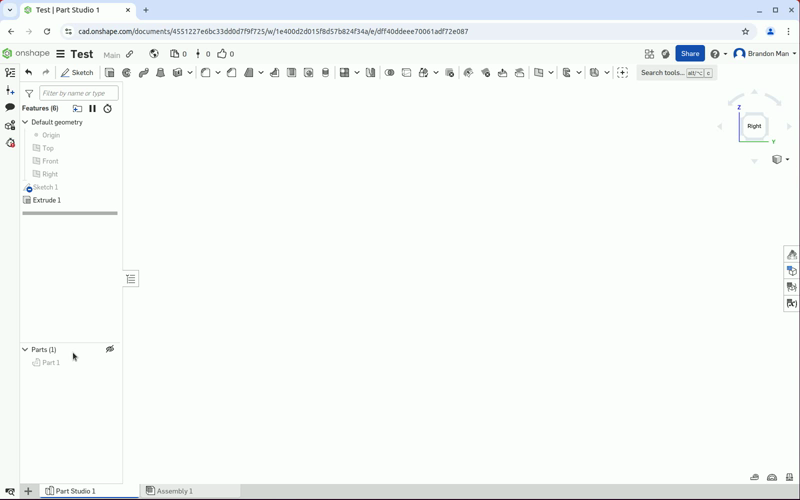
key(right)
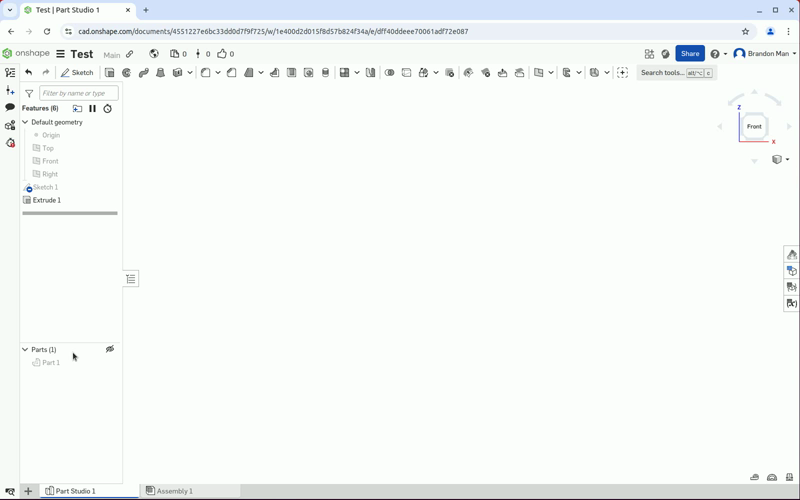
key_up(shift)
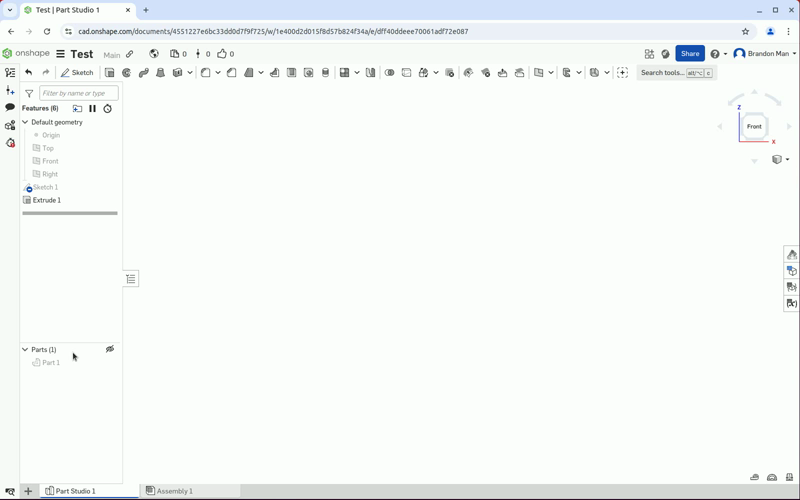
key(space)
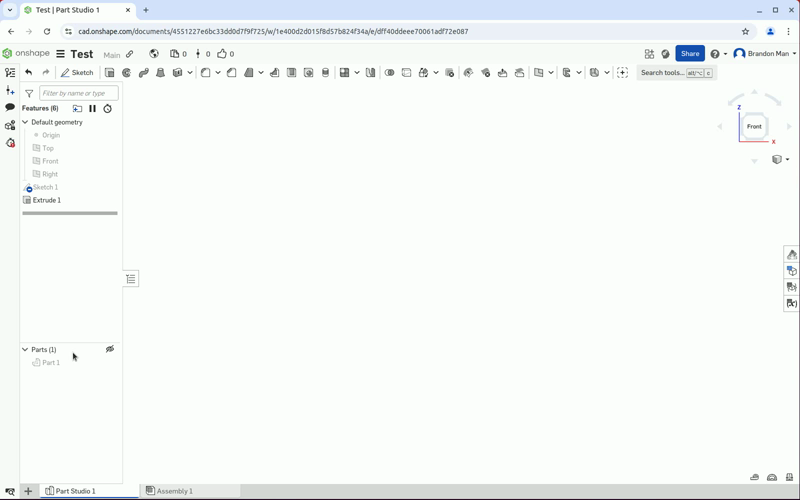
key_down(shift)
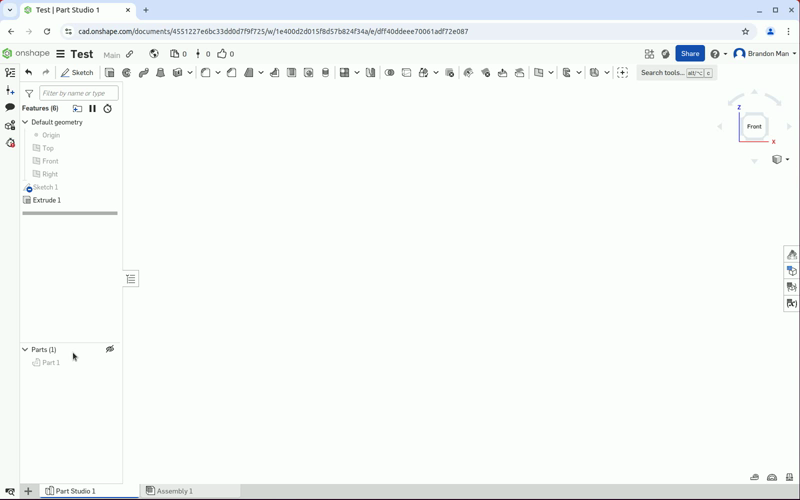
key(down)
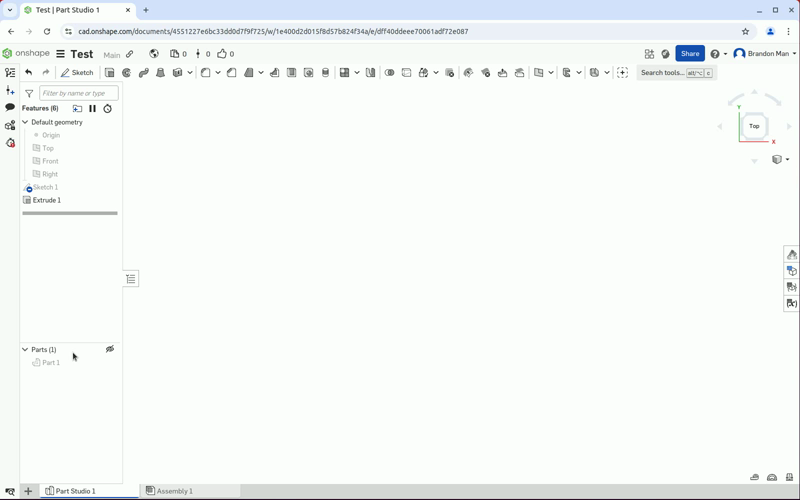
key_up(shift)
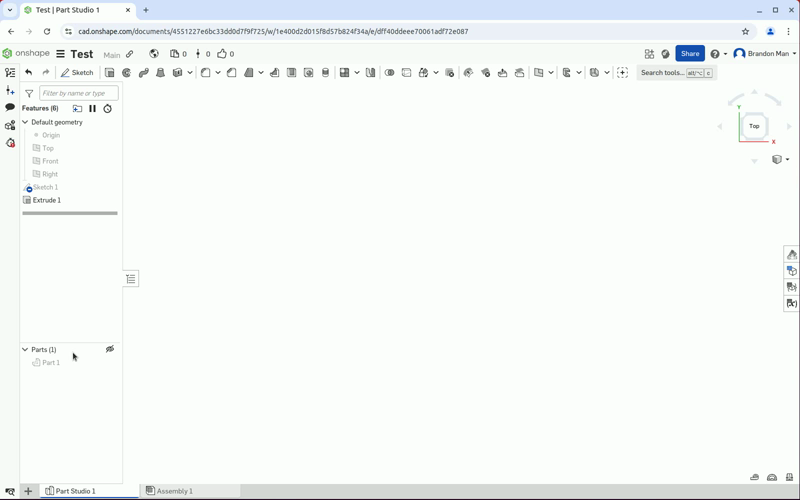
mouse_move(73, 352)
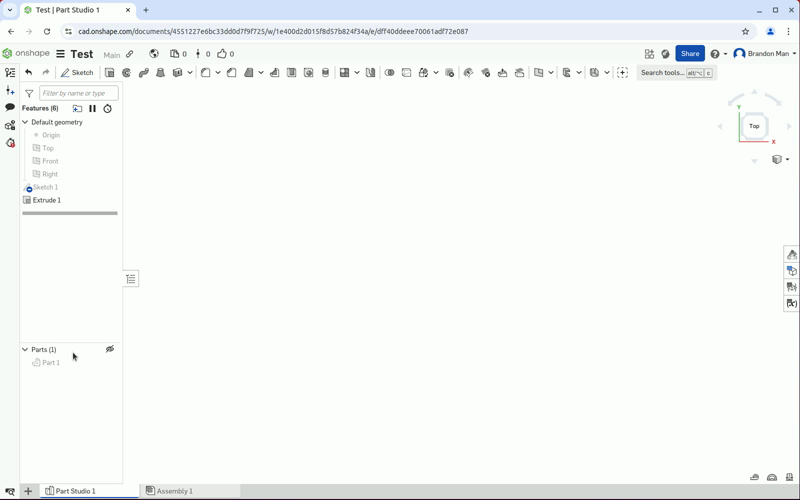
key(shift+y)
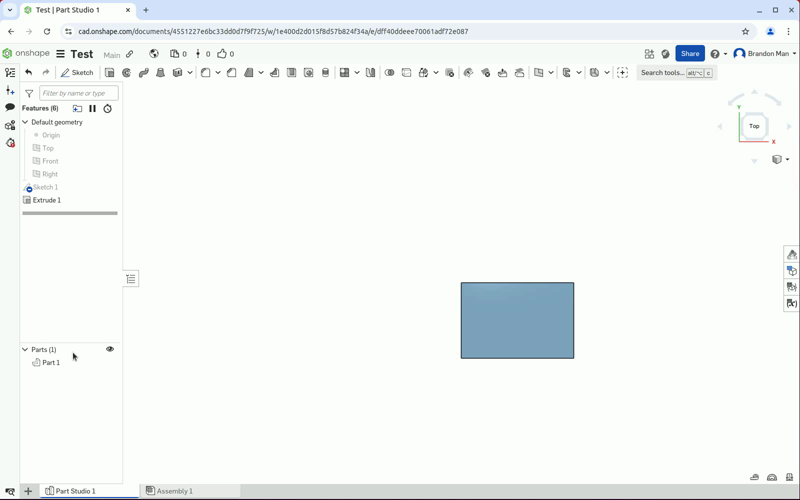
mouse_move(541, 75)
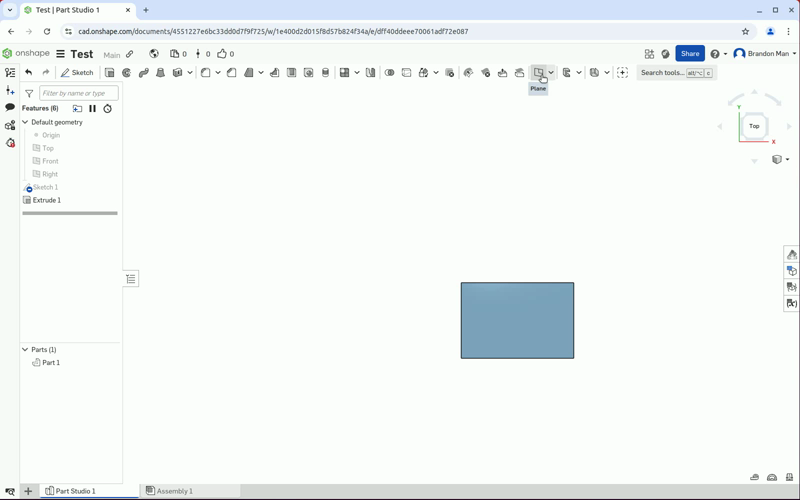
click(541, 75)
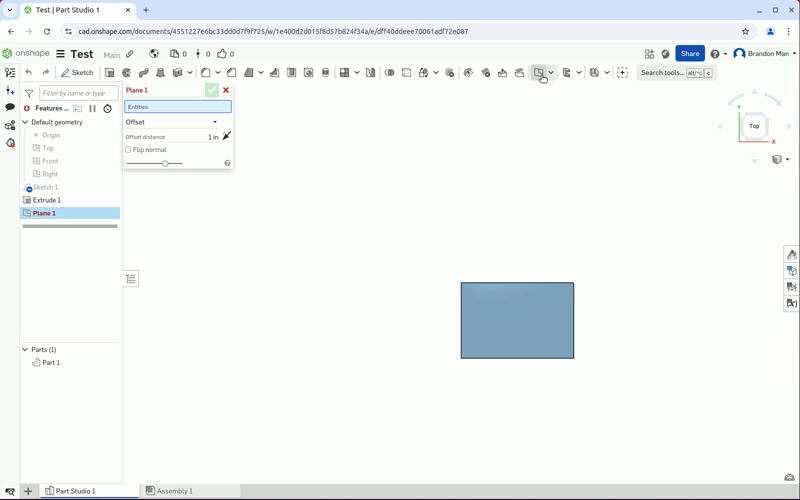
mouse_move(73, 150)
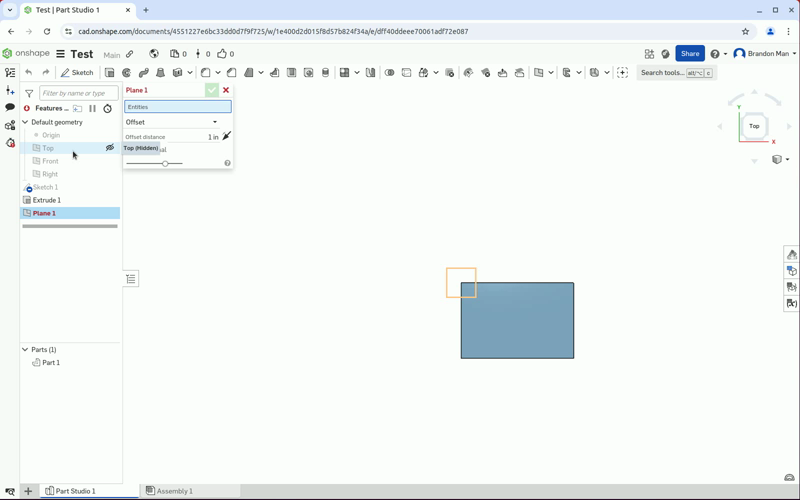
click(73, 150)
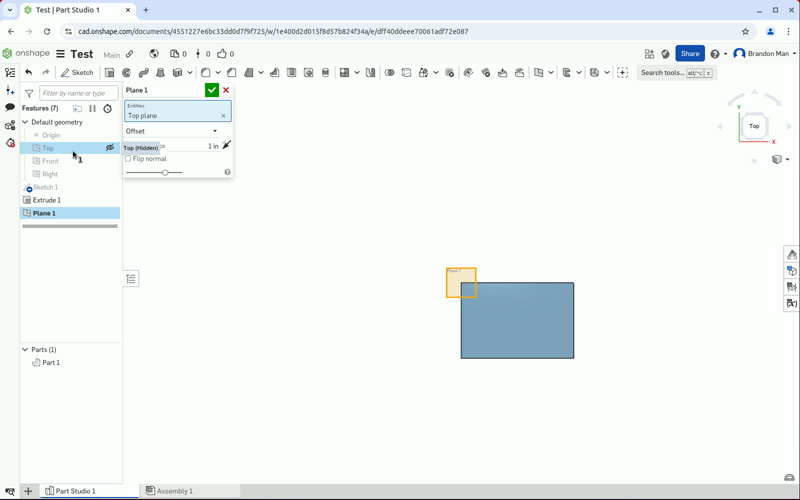
key(tab, 2)
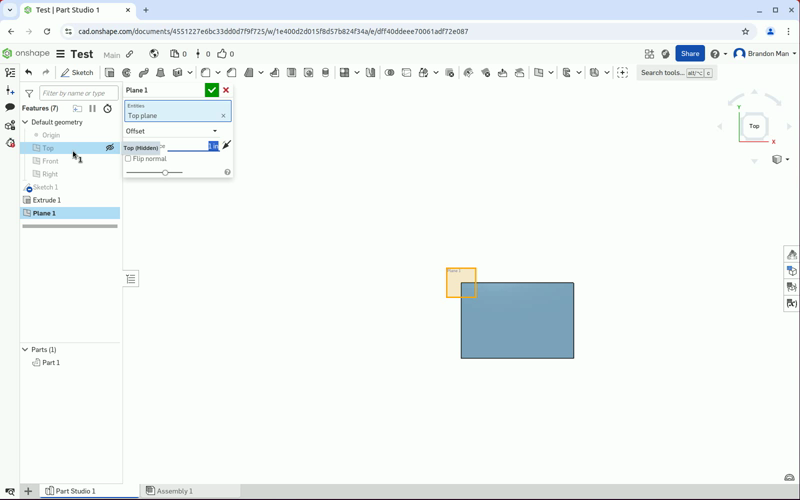
text(15.405)
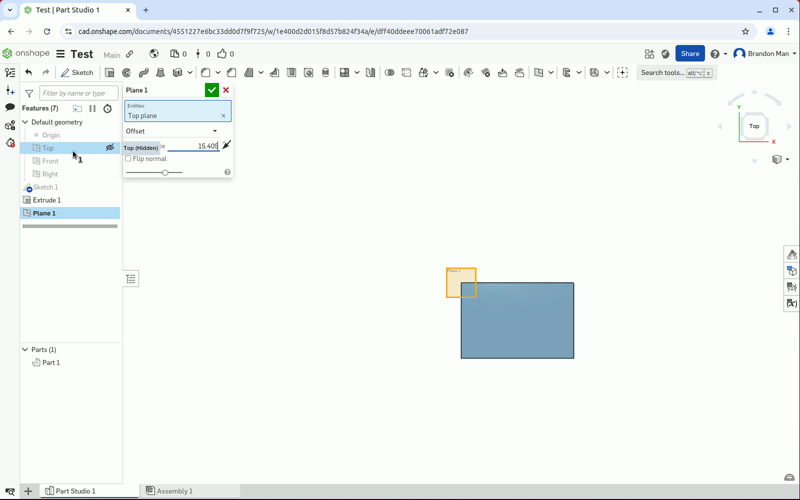
key(enter, 2)
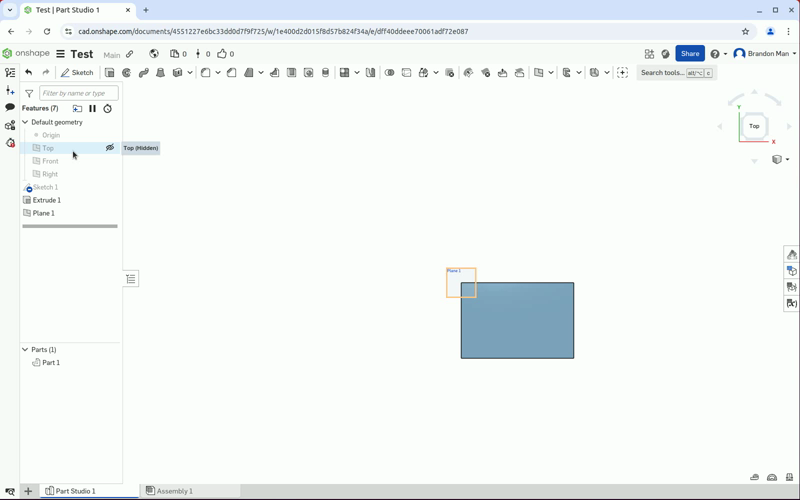
key(shift+s)
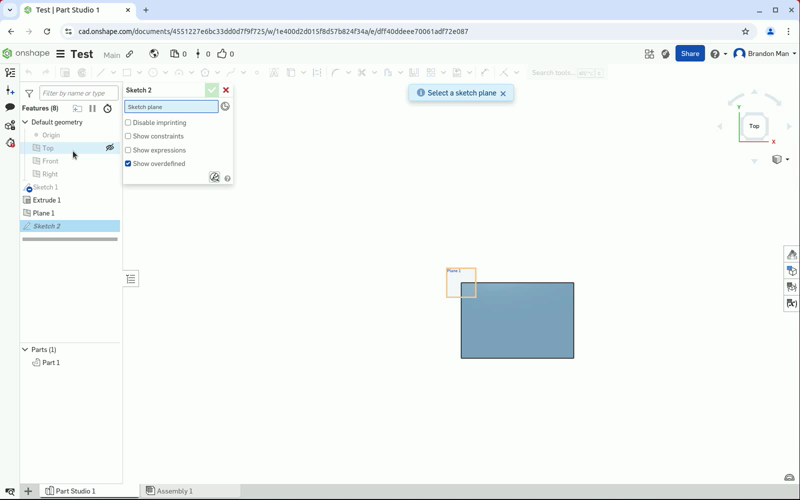
mouse_move(73, 215)
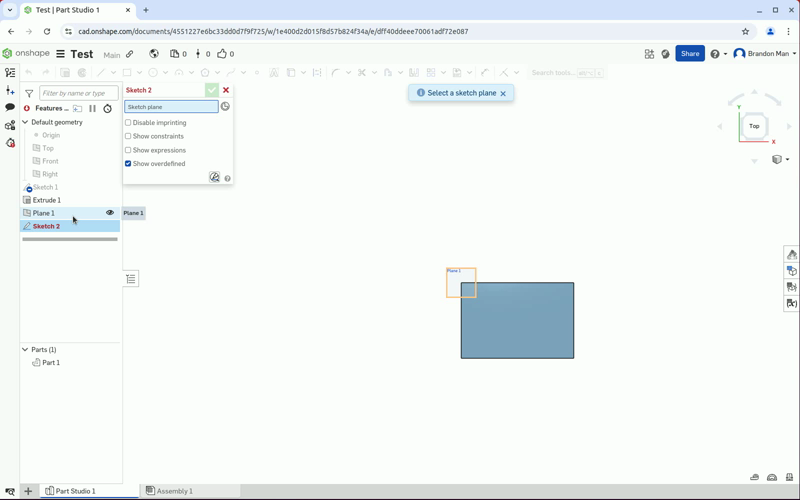
click(73, 215)
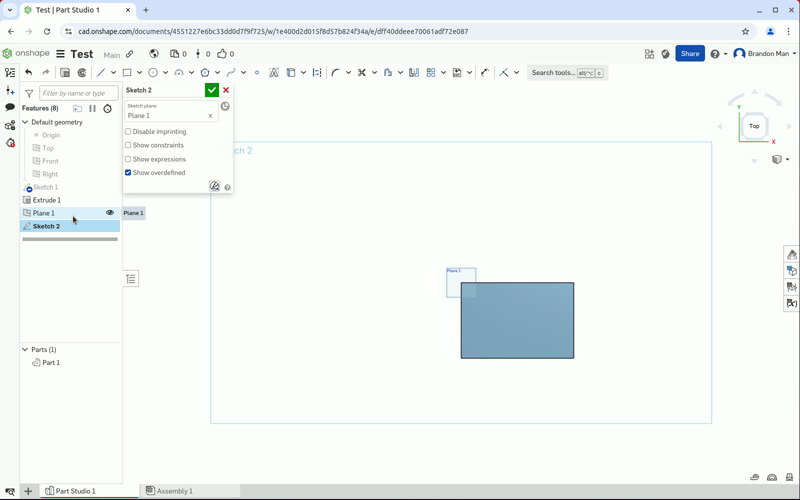
mouse_move(73, 352)
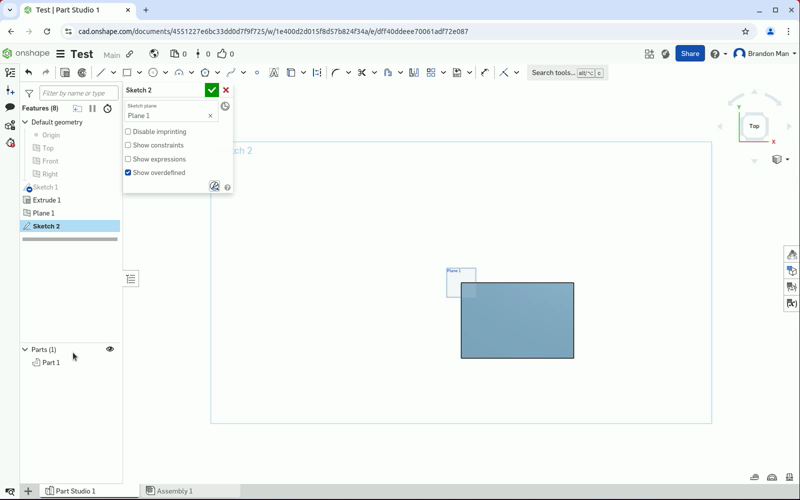
key(y)
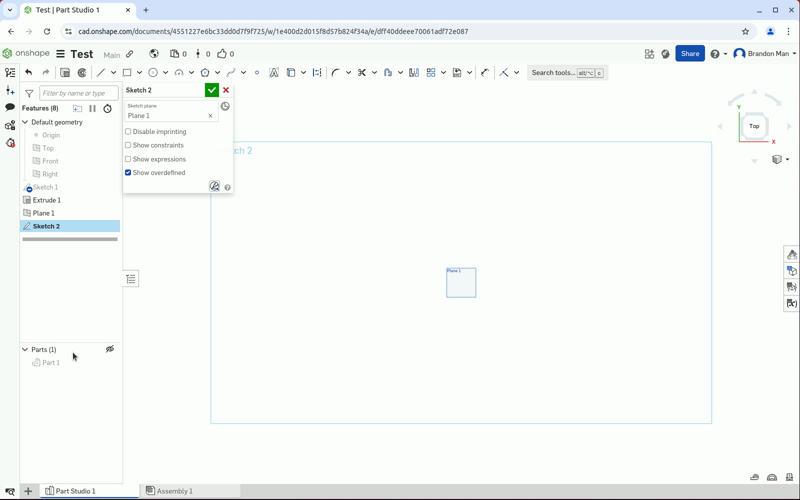
key(l)
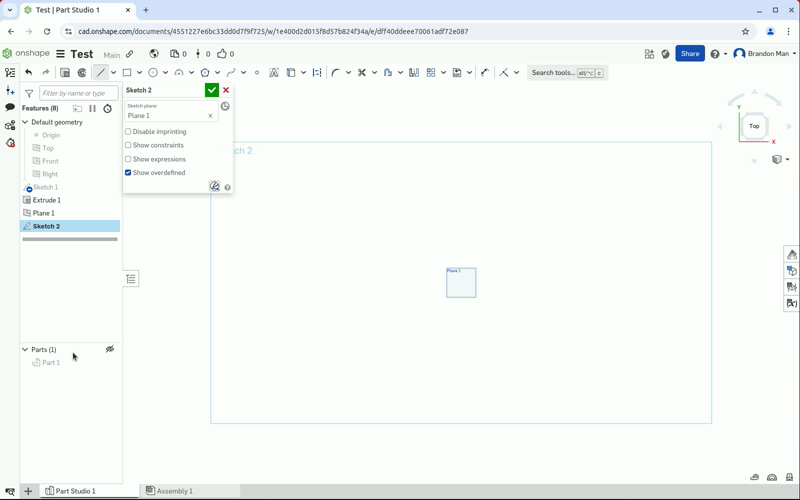
key_down(shift)
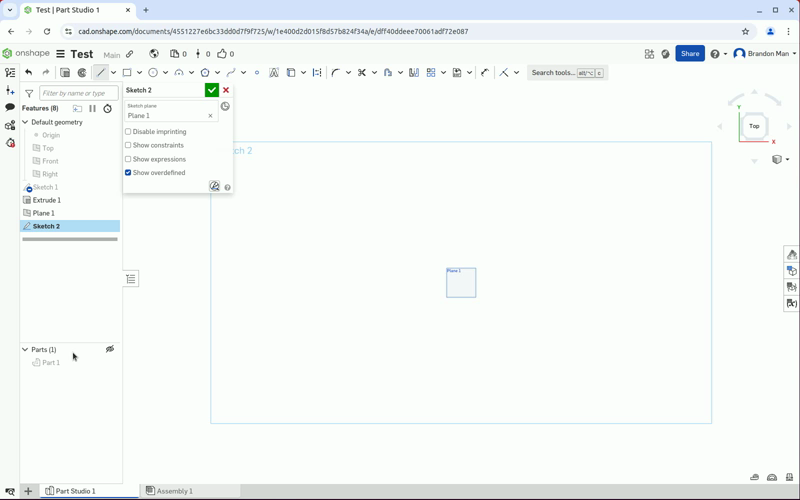
mouse_move(460, 282)
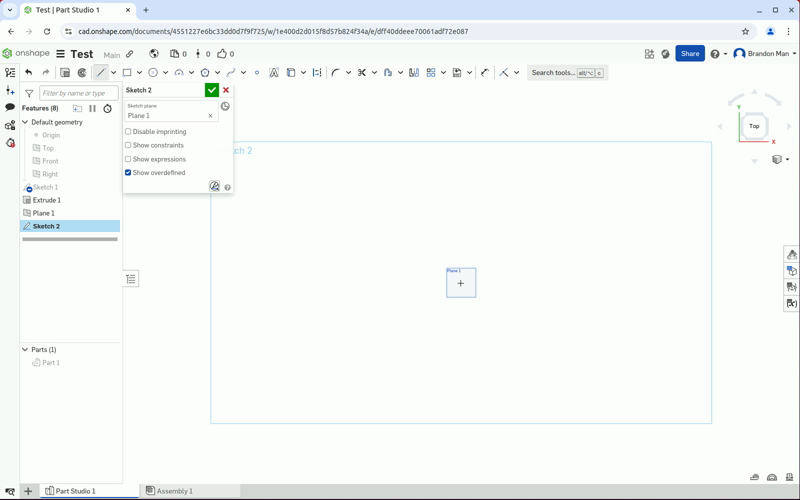
click(460, 282)
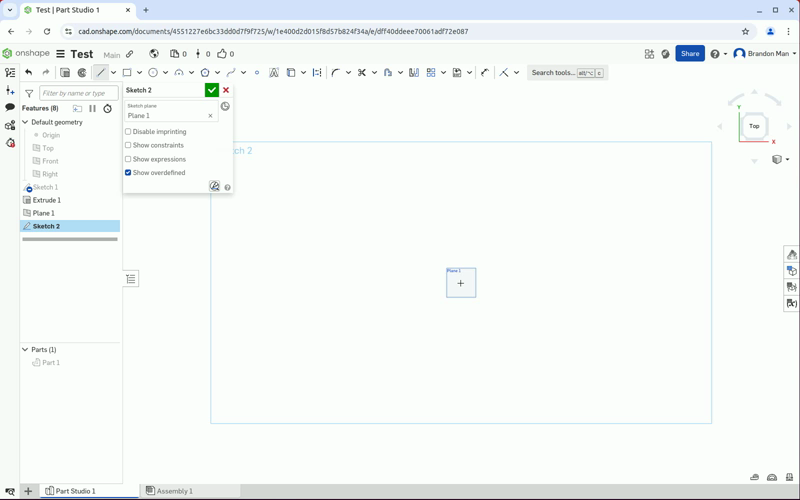
key_up(shift)
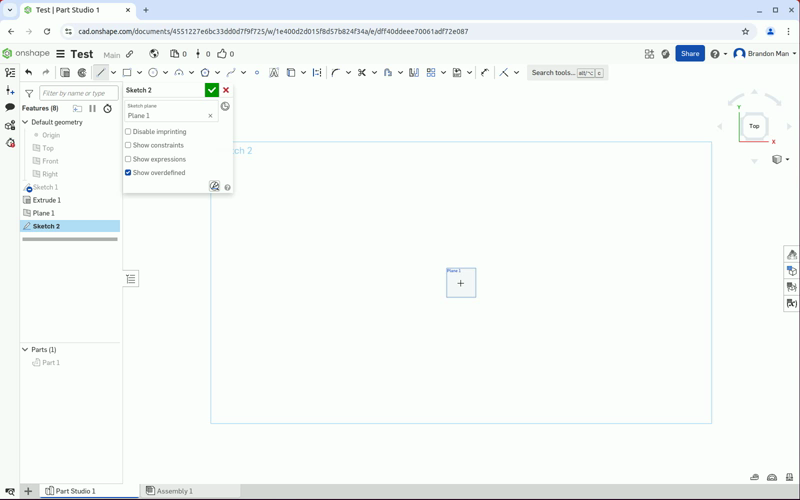
key_down(shift)
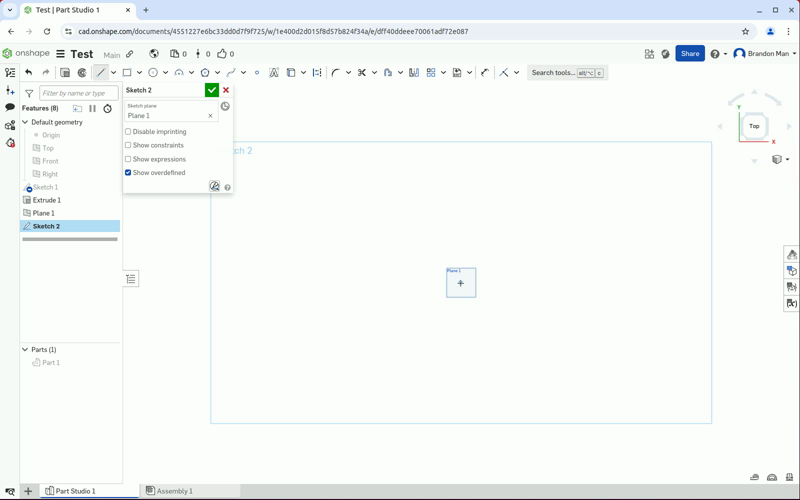
mouse_move(535, 357)
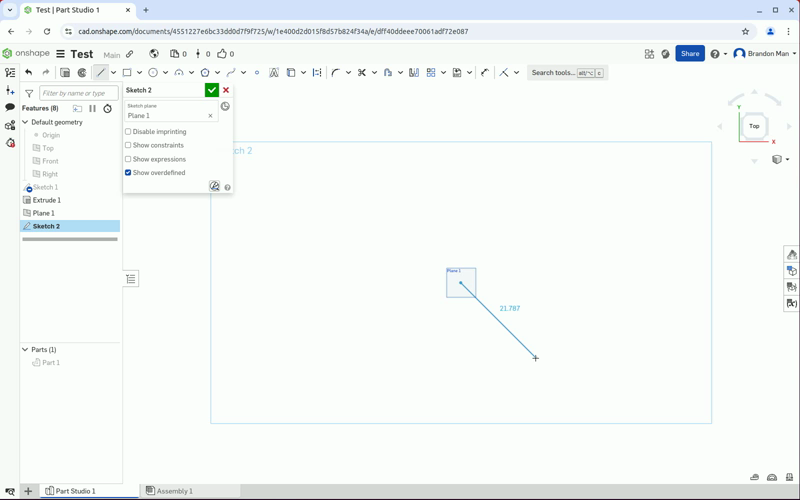
click(535, 357)
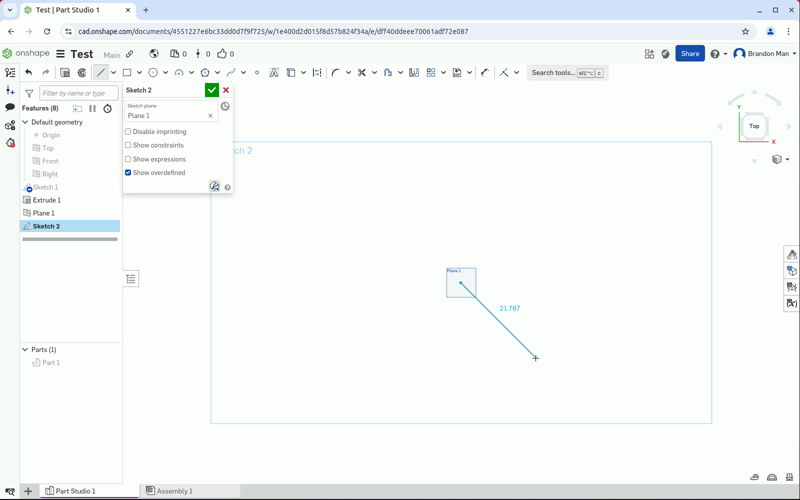
key_up(shift)
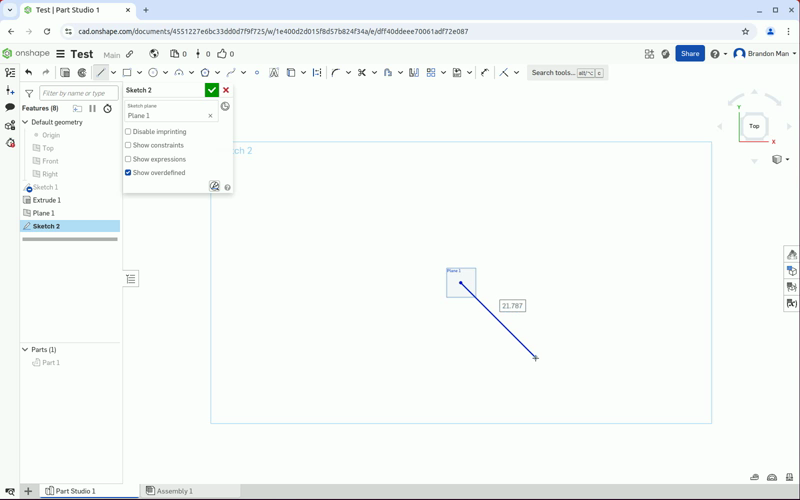
key_down(shift)
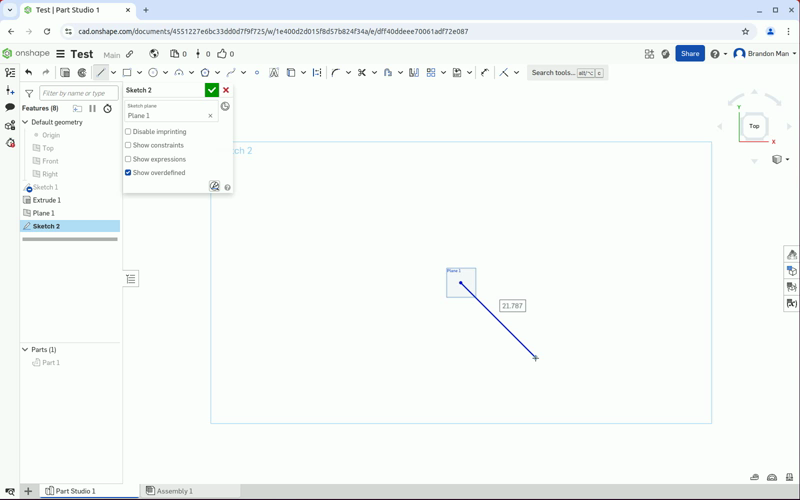
mouse_move(565, 357)
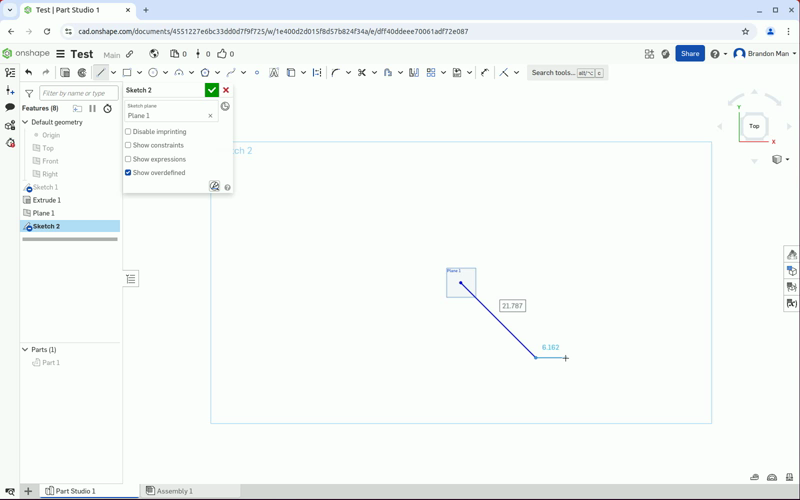
mouse_move(573, 357)
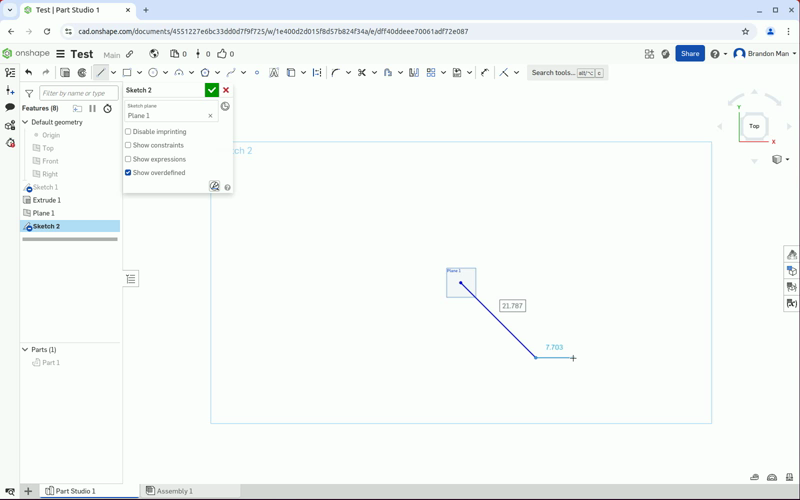
click(573, 357)
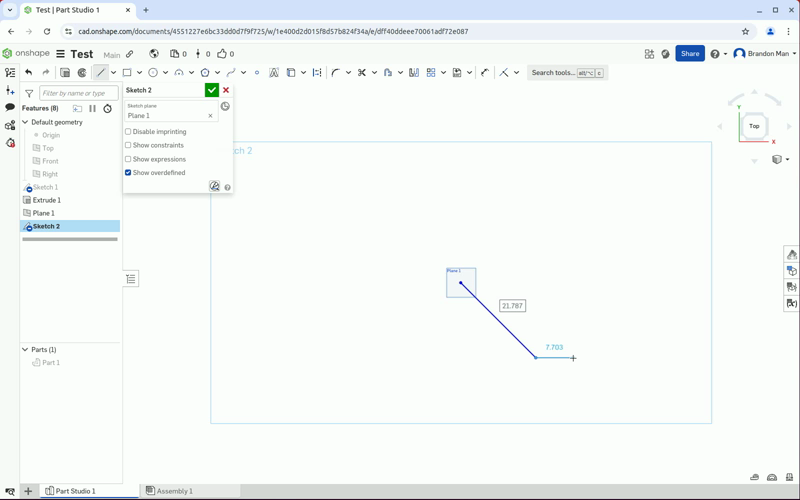
key_up(shift)
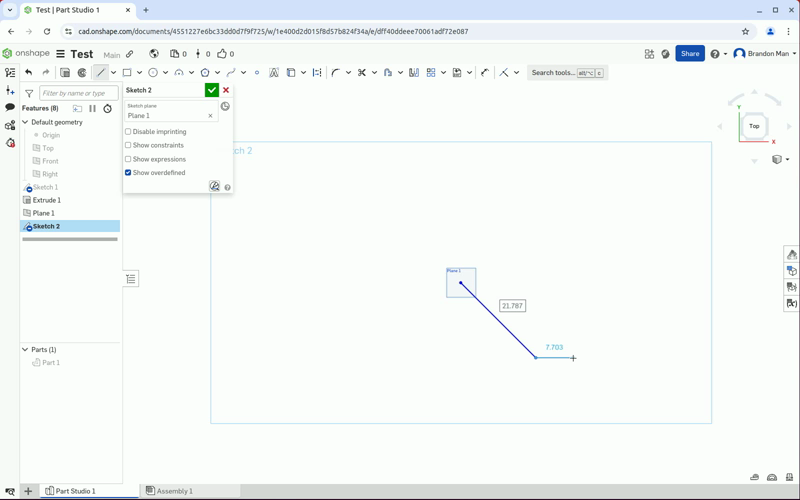
key_down(shift)
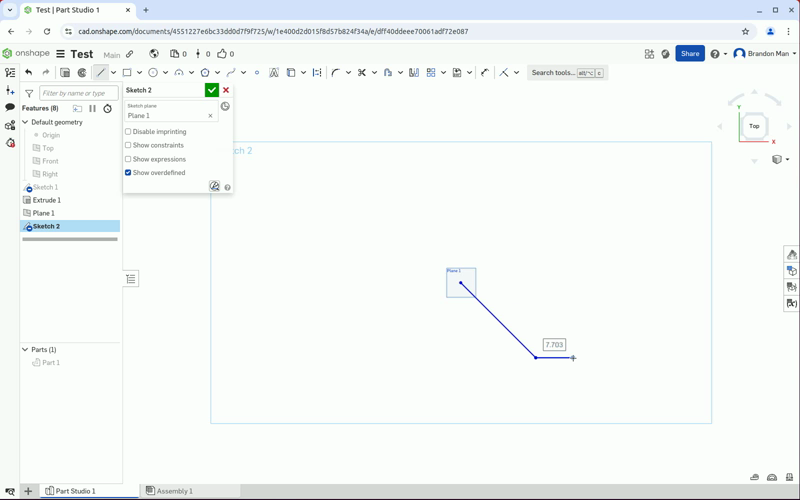
mouse_move(589, 357)
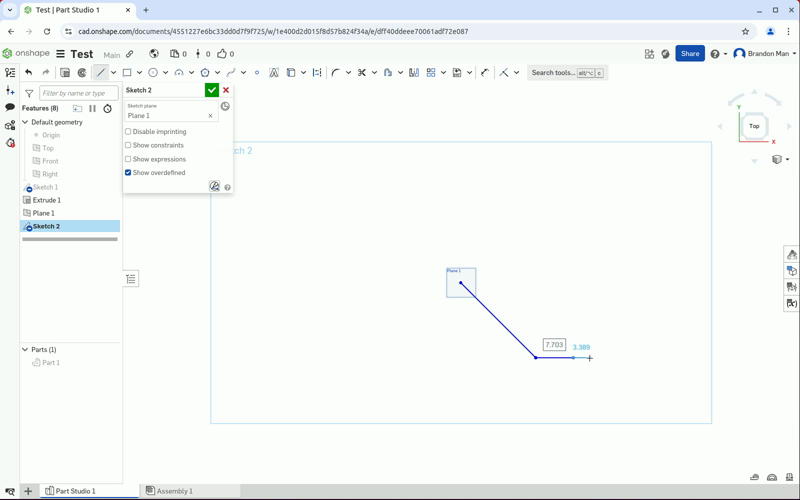
mouse_move(573, 339)
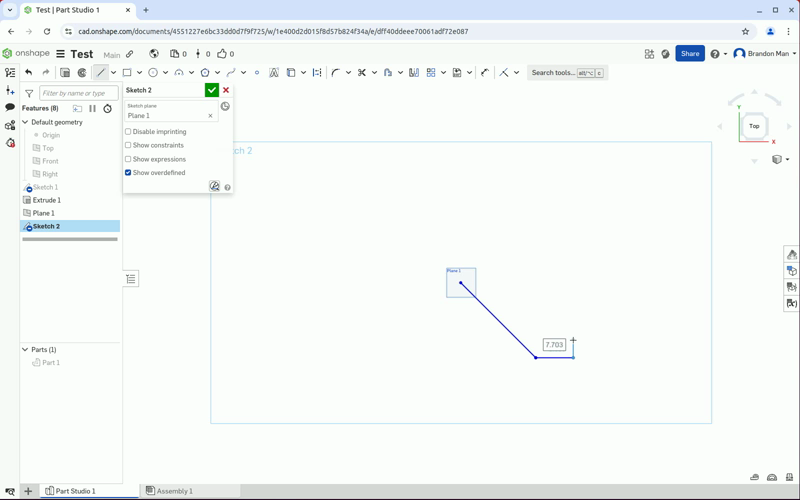
click(573, 339)
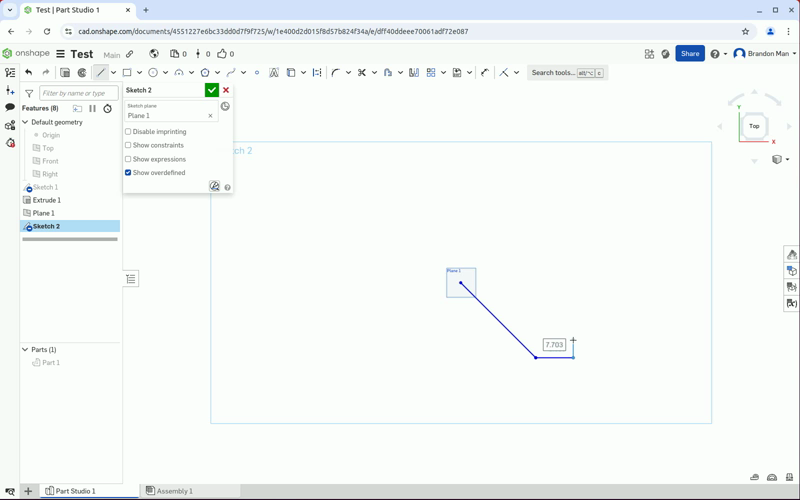
key_up(shift)
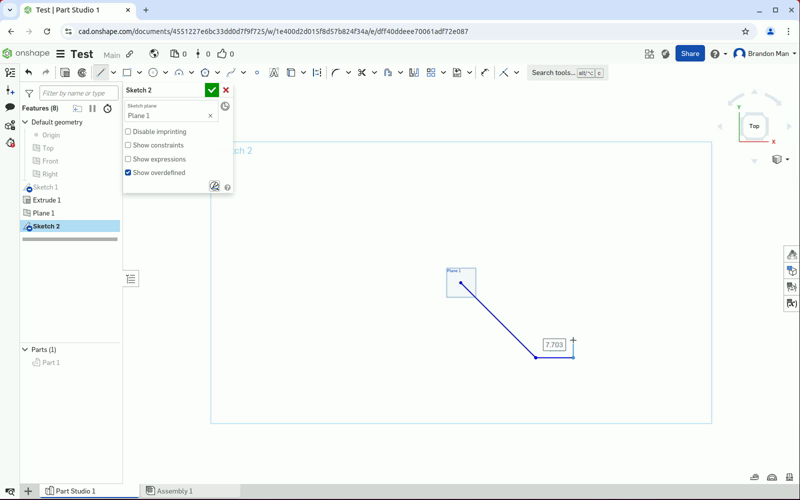
key_down(shift)
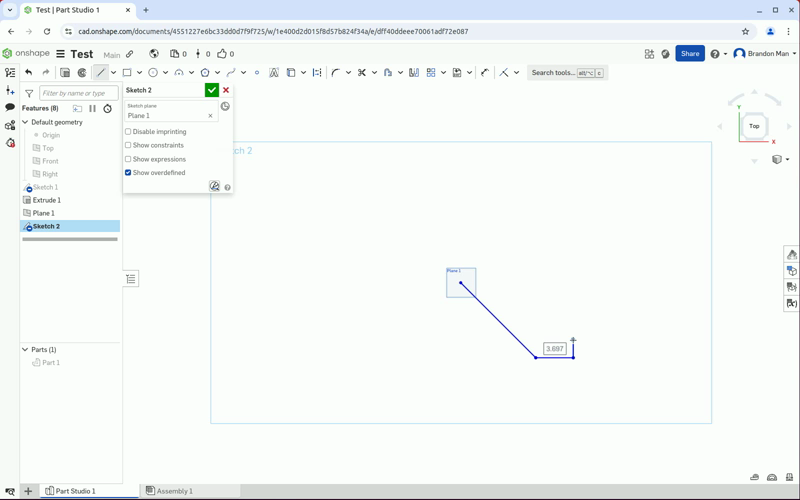
mouse_move(517, 282)
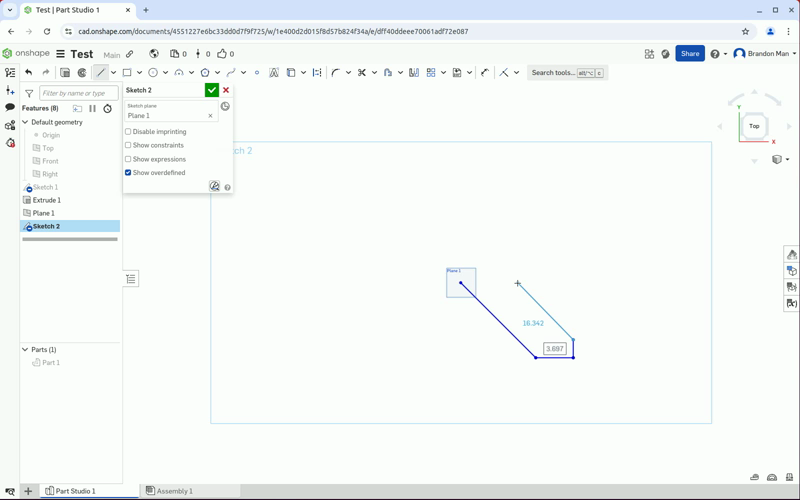
click(517, 282)
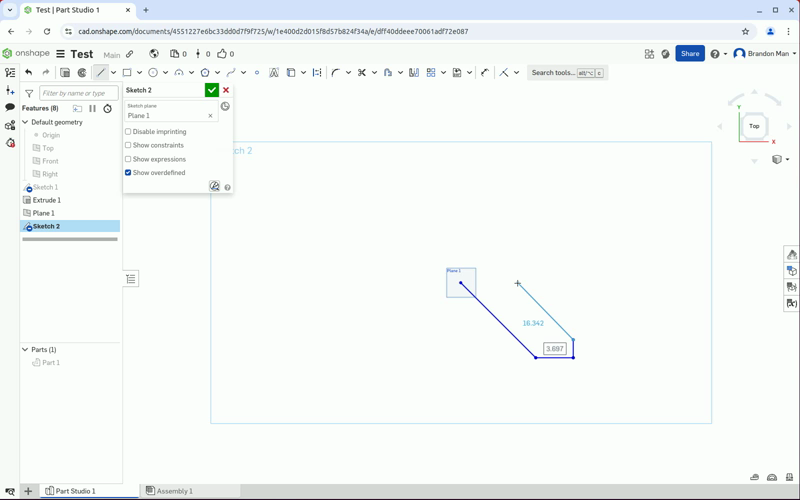
key_up(shift)
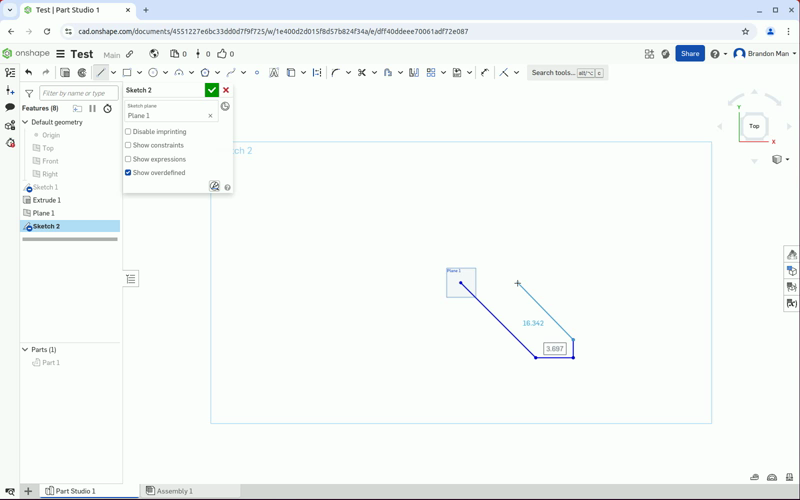
mouse_move(547, 282)
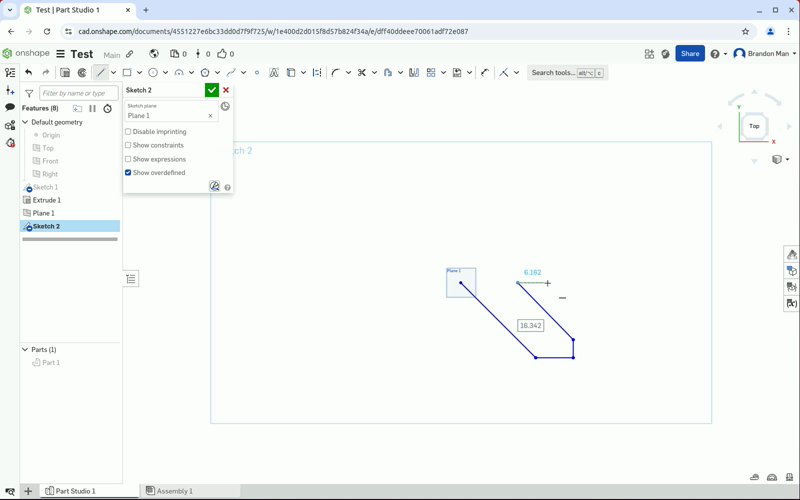
key_down(shift)
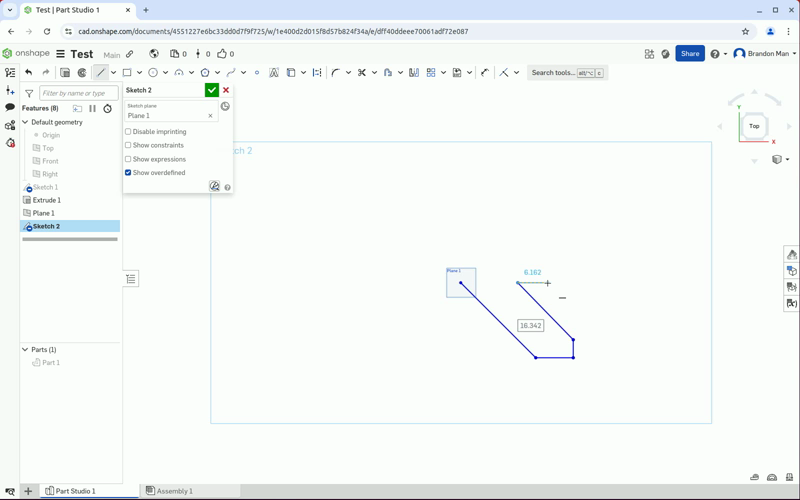
mouse_move(460, 282)
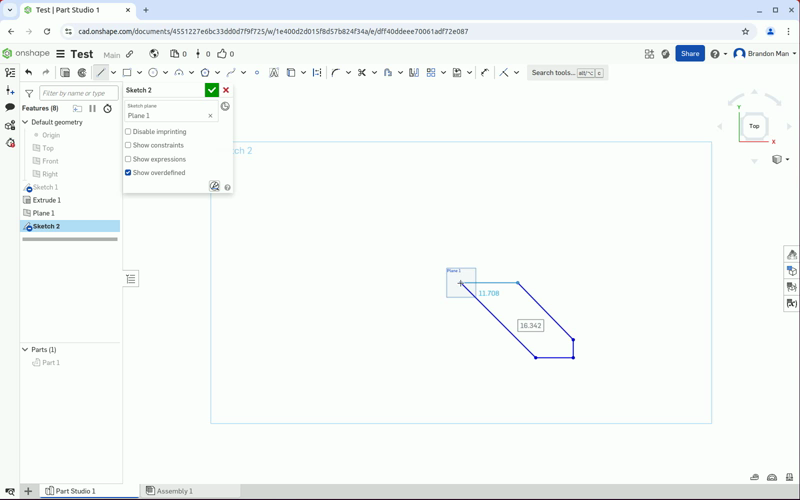
key_up(shift)
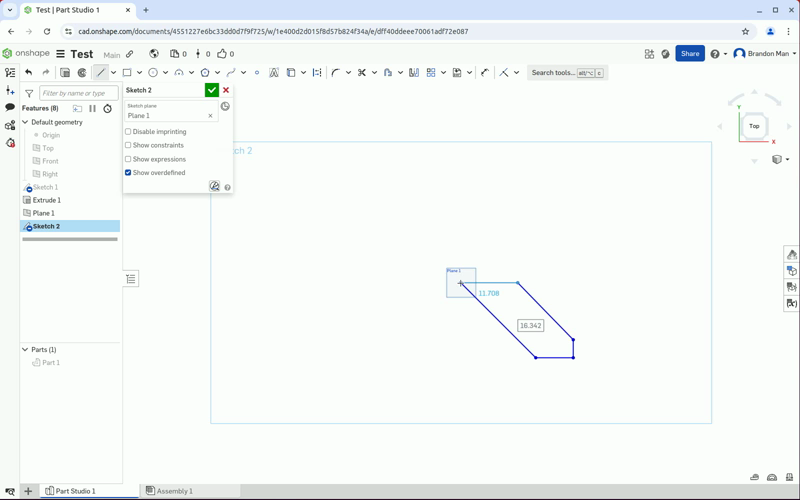
click(460, 282)
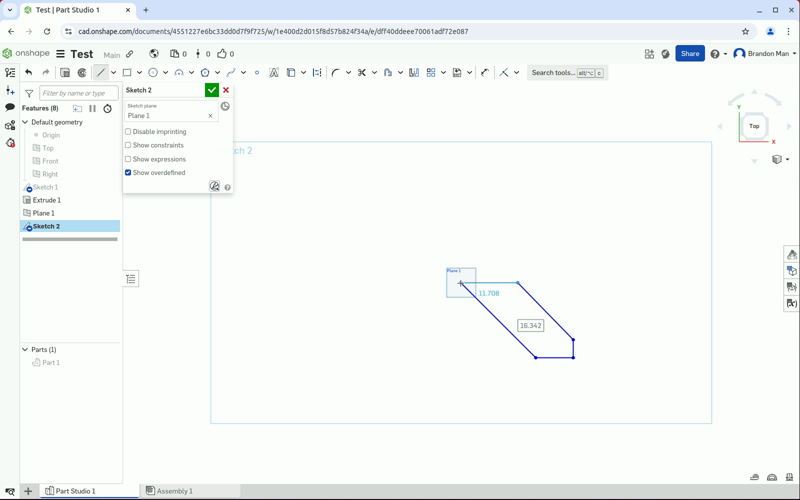
key(esc)
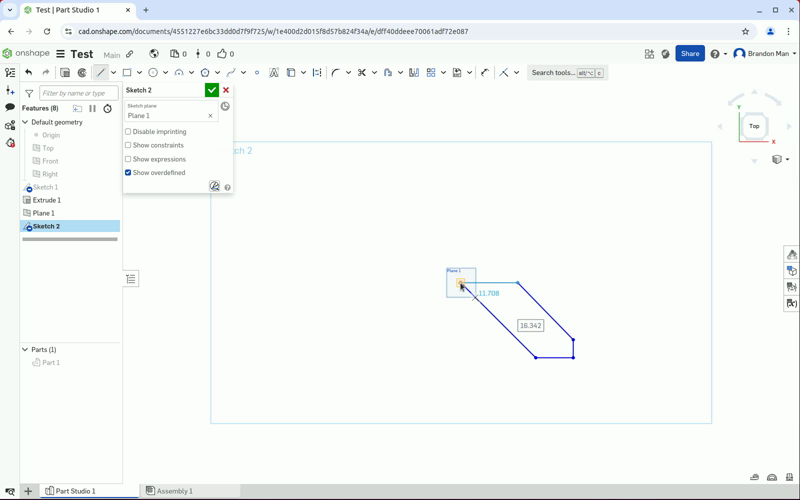
mouse_move(499, 298)
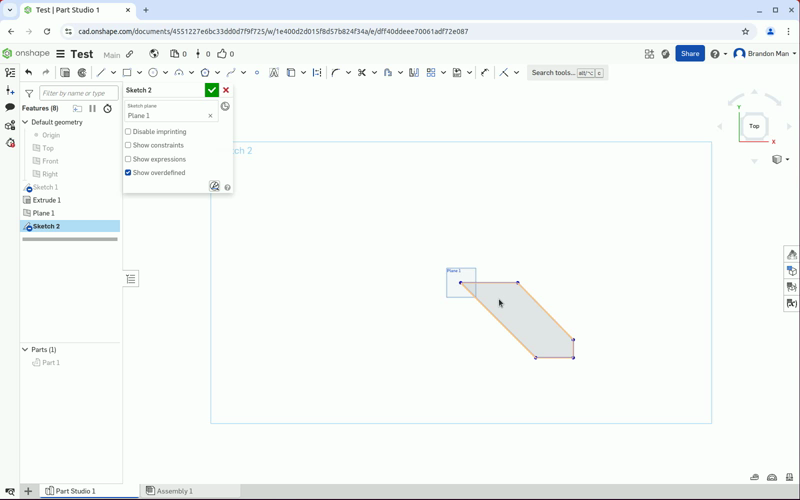
click(499, 298)
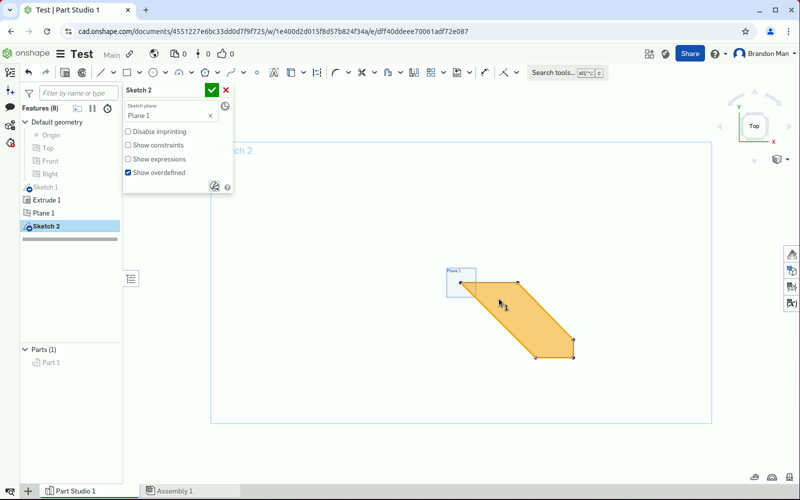
mouse_move(73, 352)
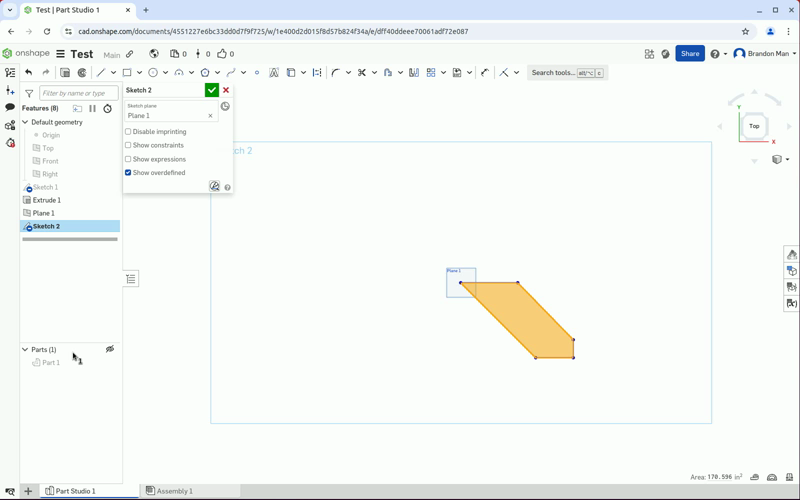
key(shift+y)
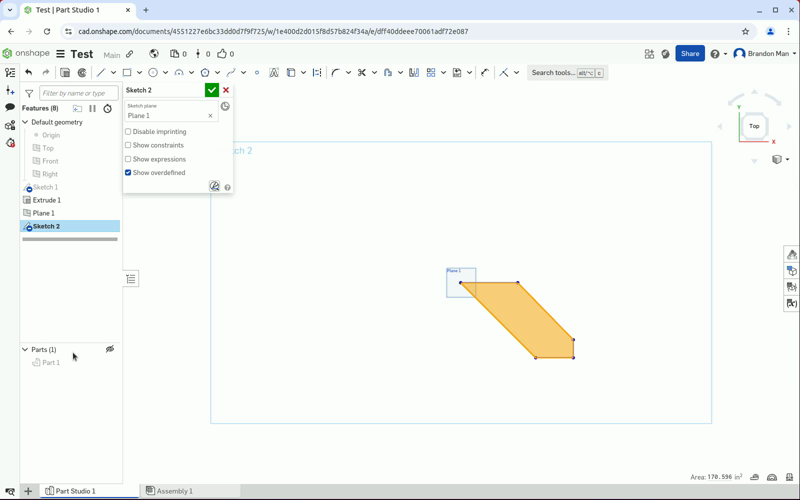
key(shift+e)
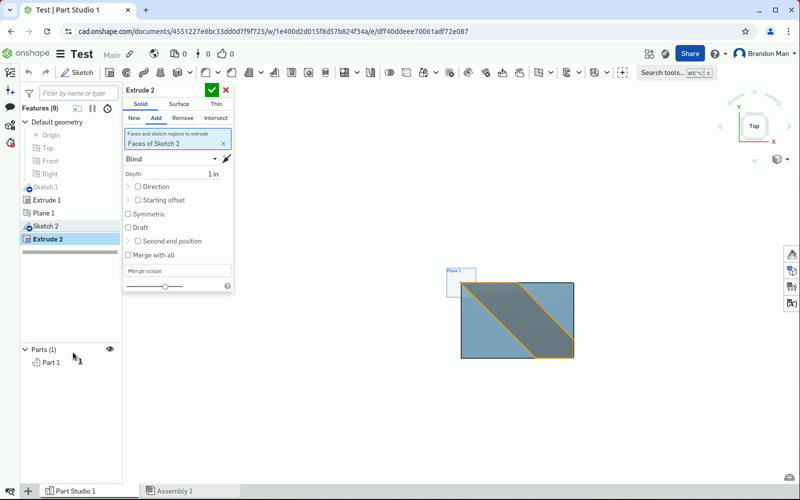
mouse_move(143, 106)
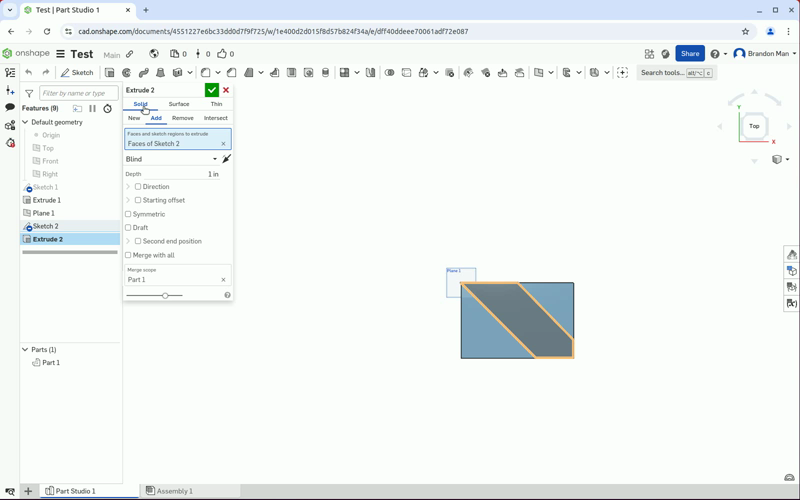
click(143, 106)
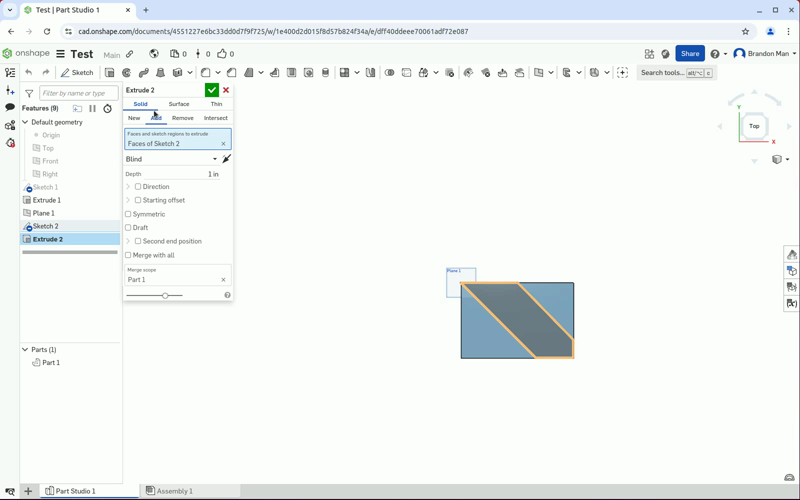
mouse_move(186, 120)
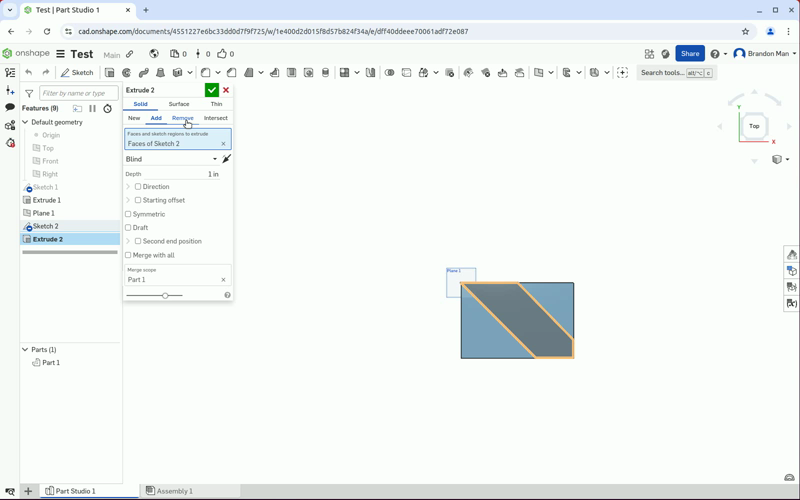
click(186, 120)
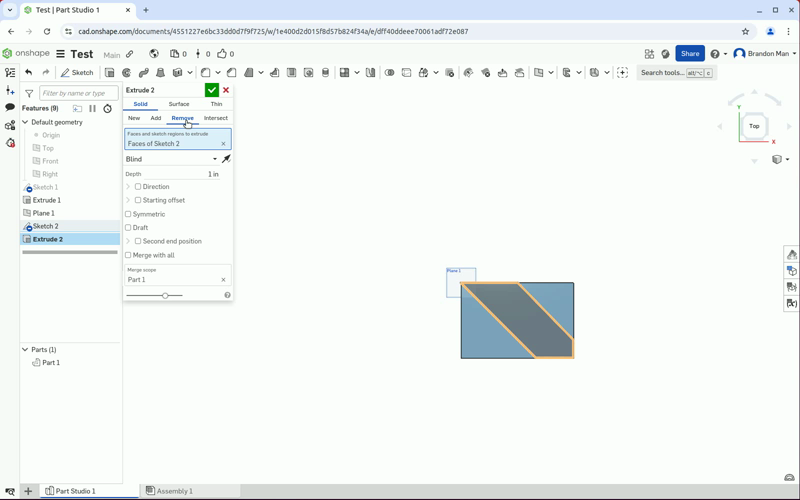
key(tab, 4)
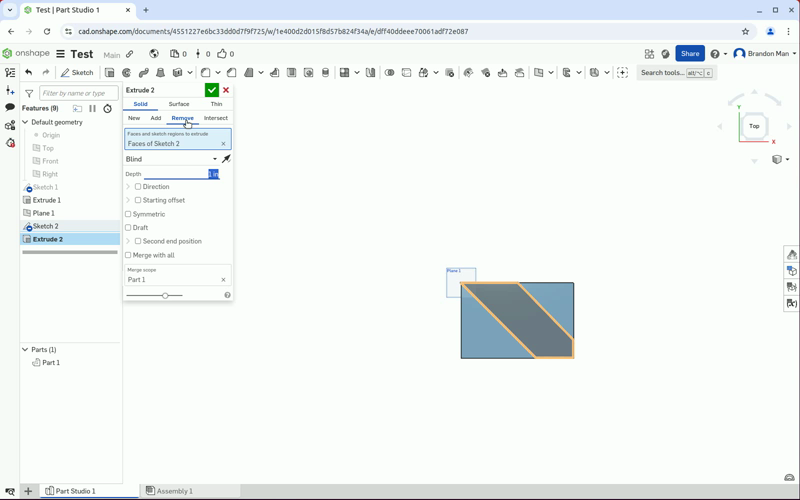
text(7.703)
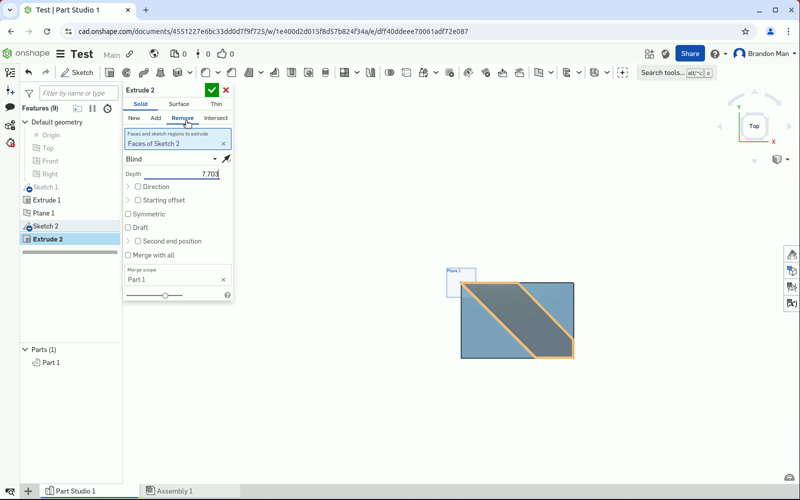
key(tab, 6)
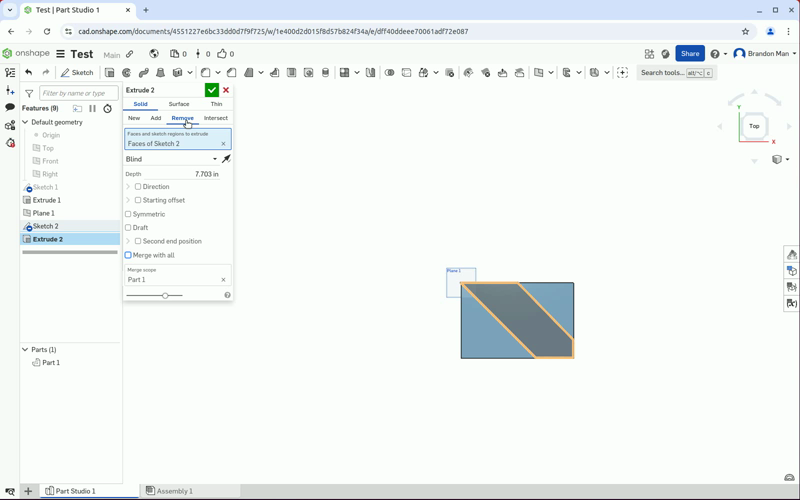
key(space)
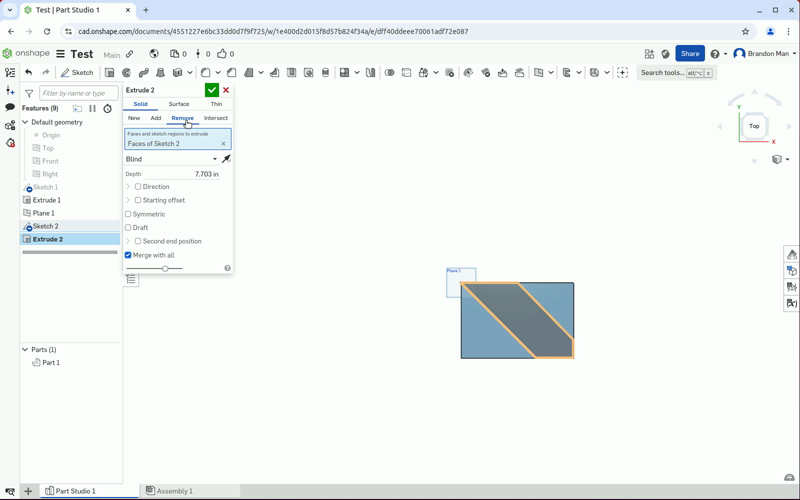
key(enter)
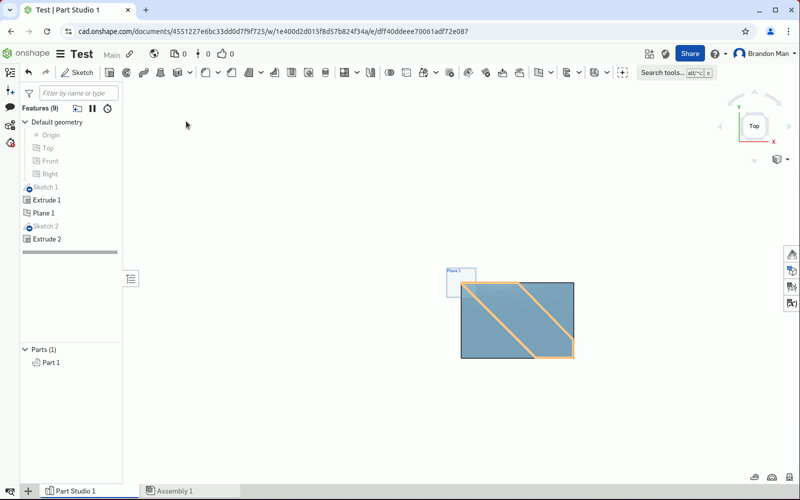
key(shift+h)
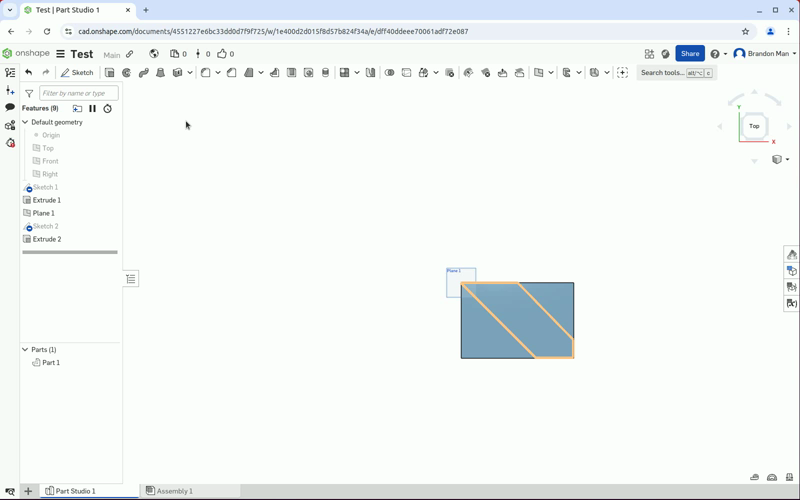
key(shift+h)
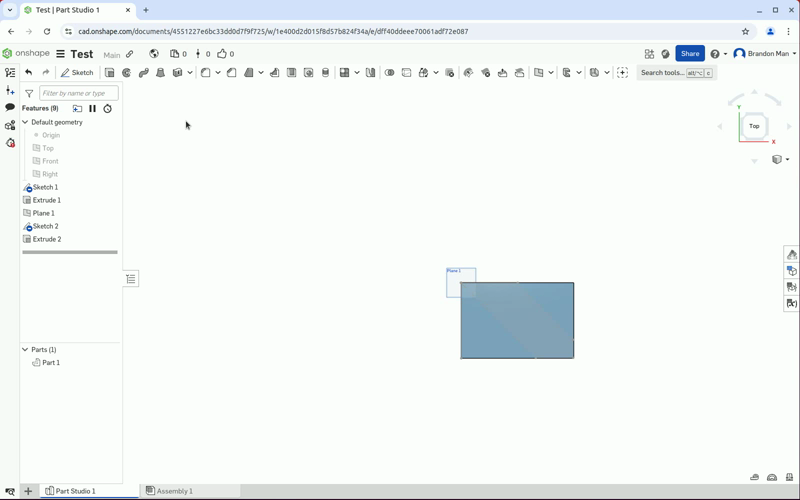
key(shift+7)
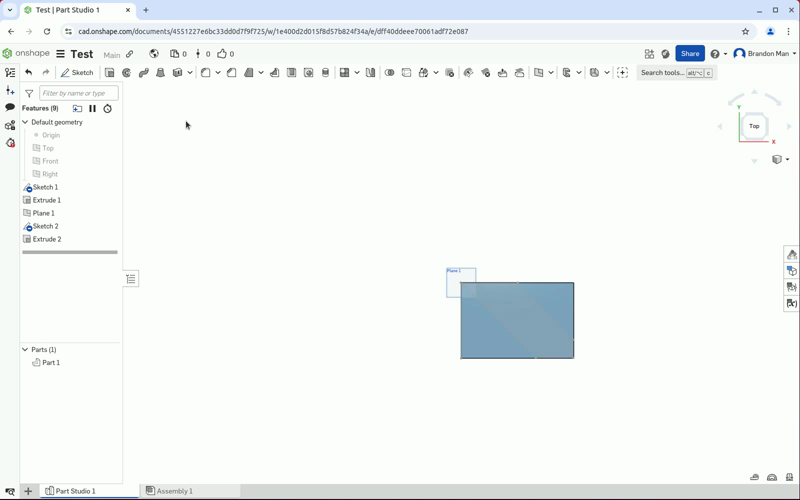
key(up, 3)
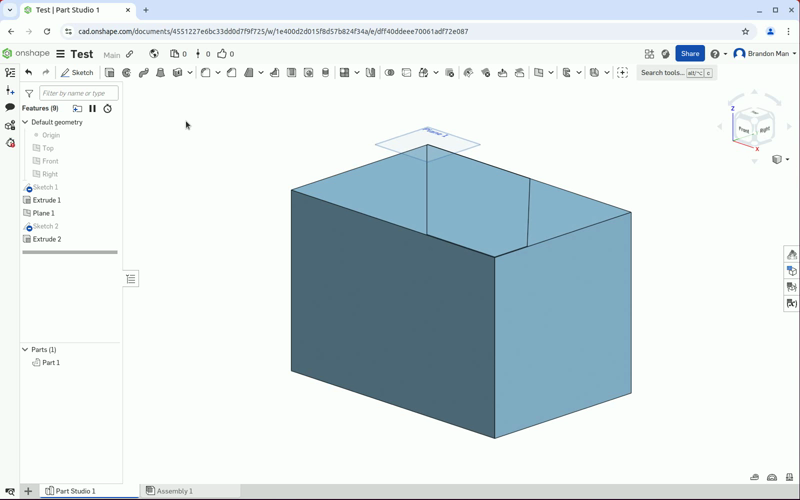
key(left, 3)
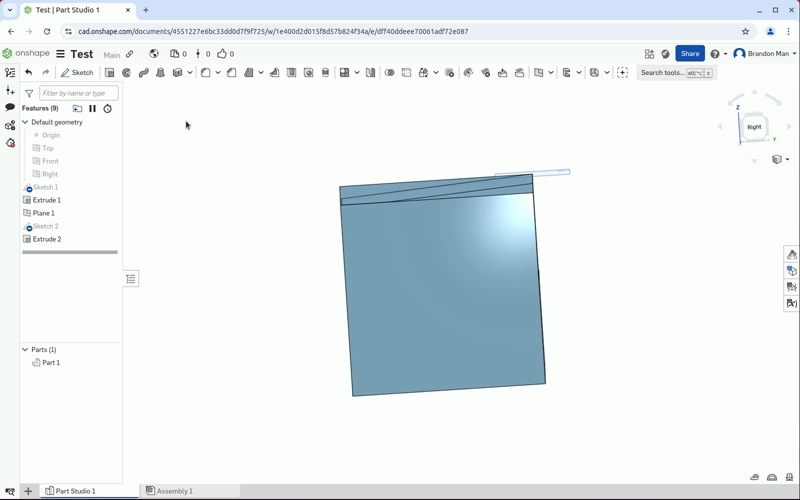
key(right, 3)
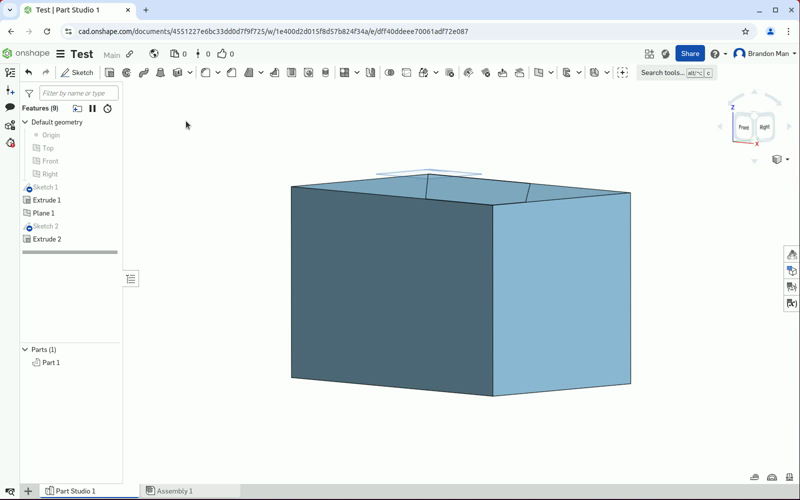
key(down, 3)
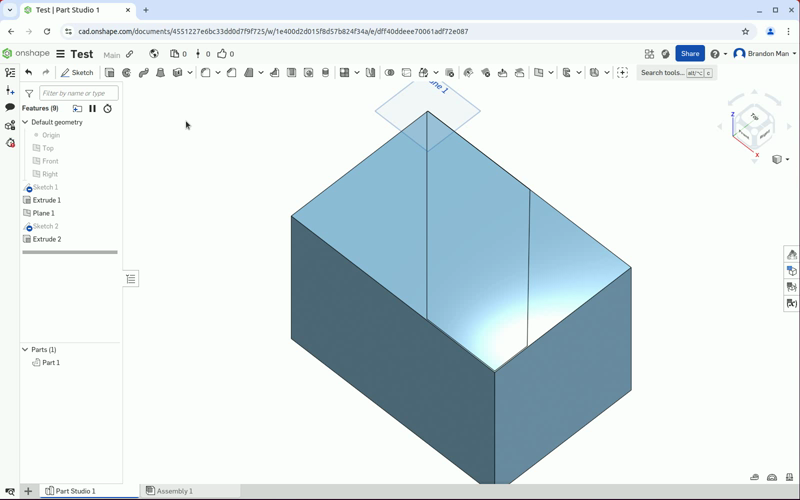
mouse_move(73, 189)
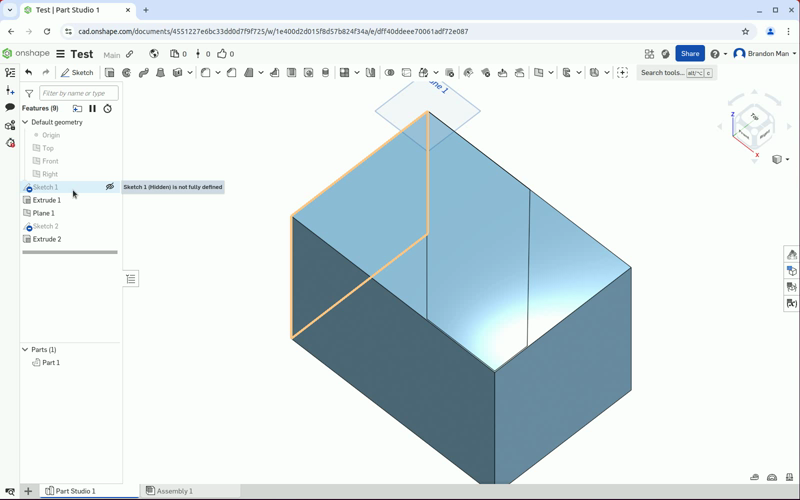
click(73, 189)